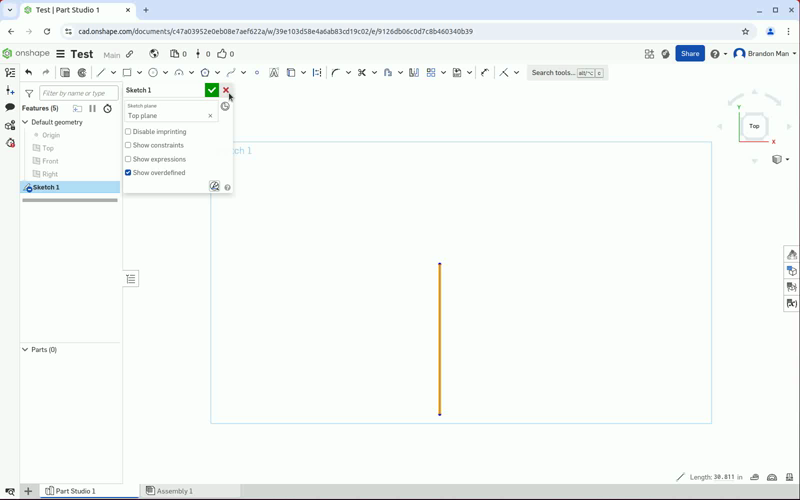
key(shift+h)
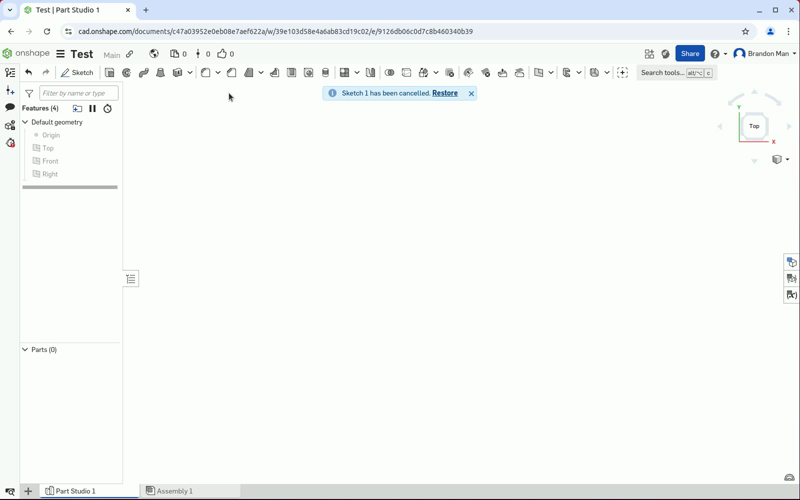
mouse_move(73, 352)
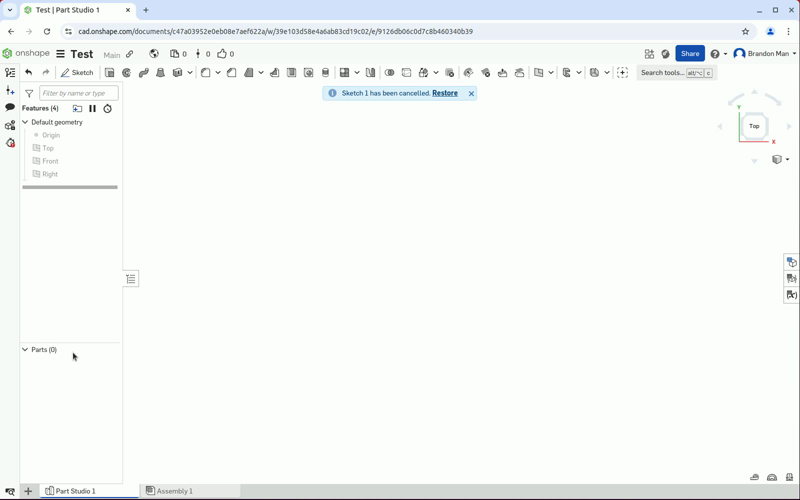
key(y)
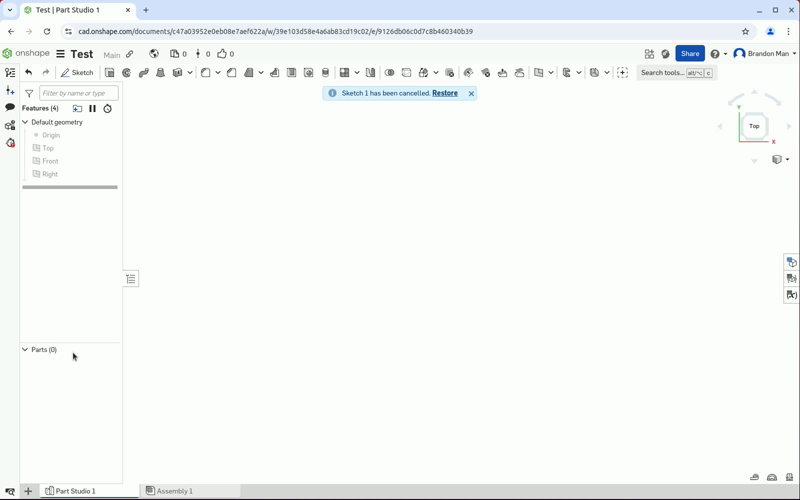
key(shift+p)
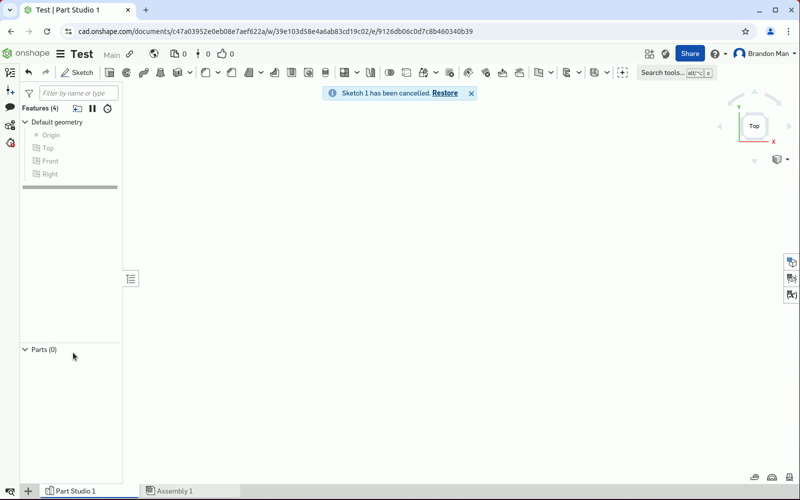
key(space)
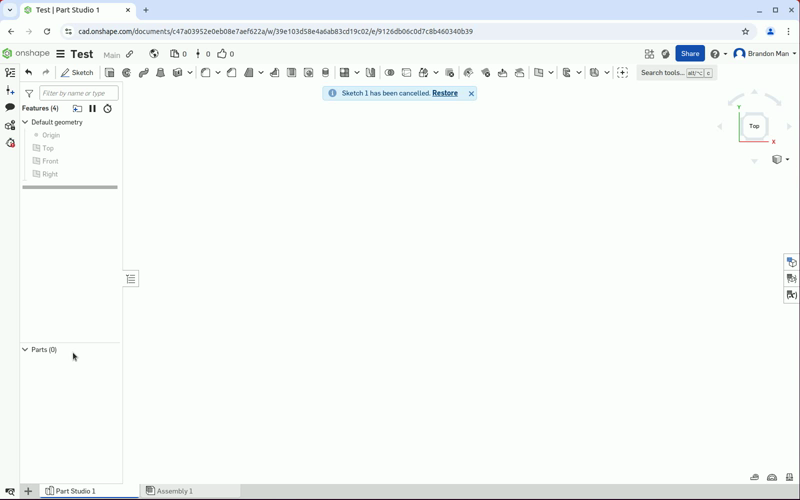
key_down(shift)
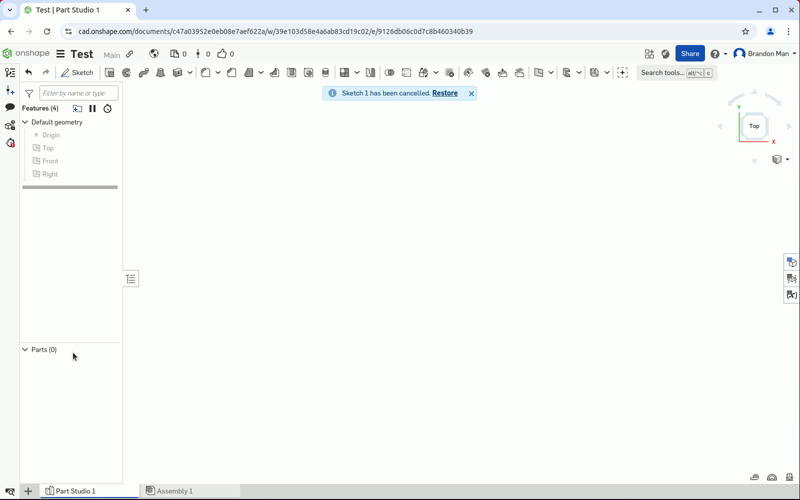
key(up)
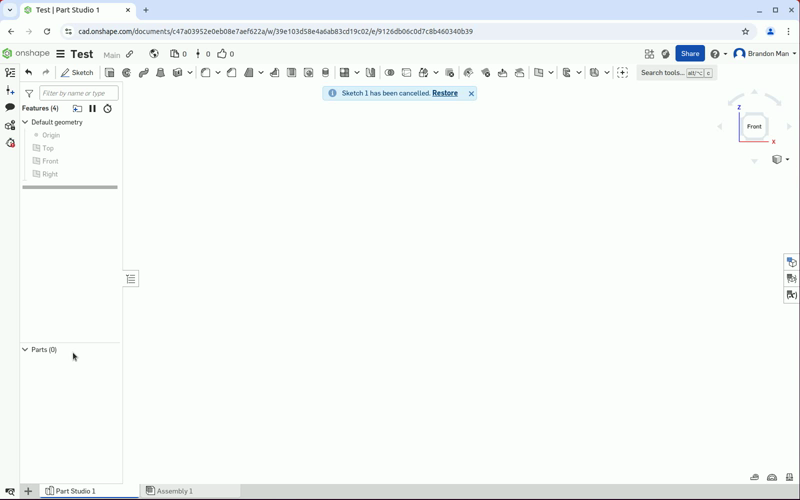
key_up(shift)
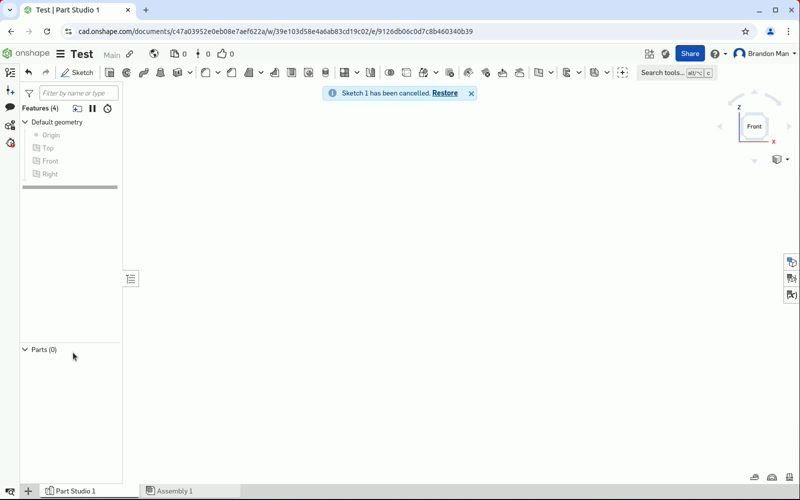
mouse_move(73, 352)
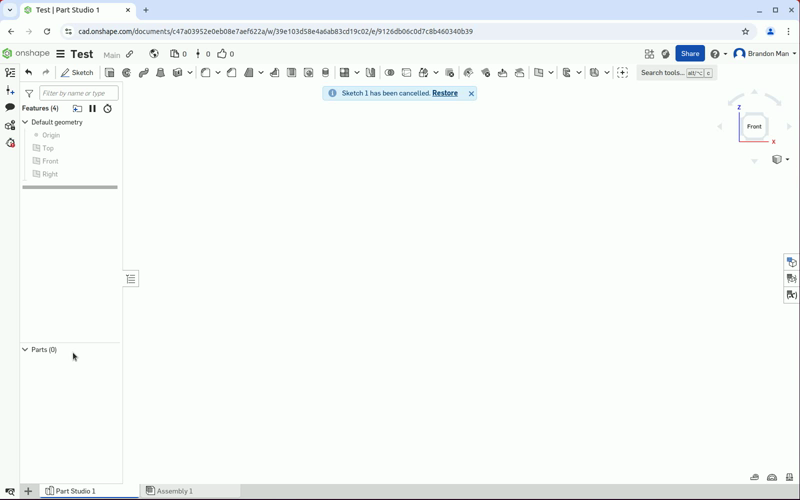
key(shift+y)
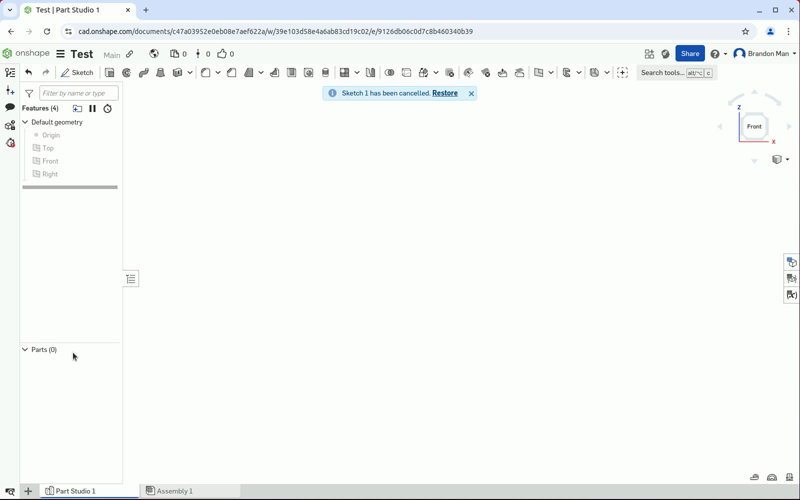
key(shift+s)
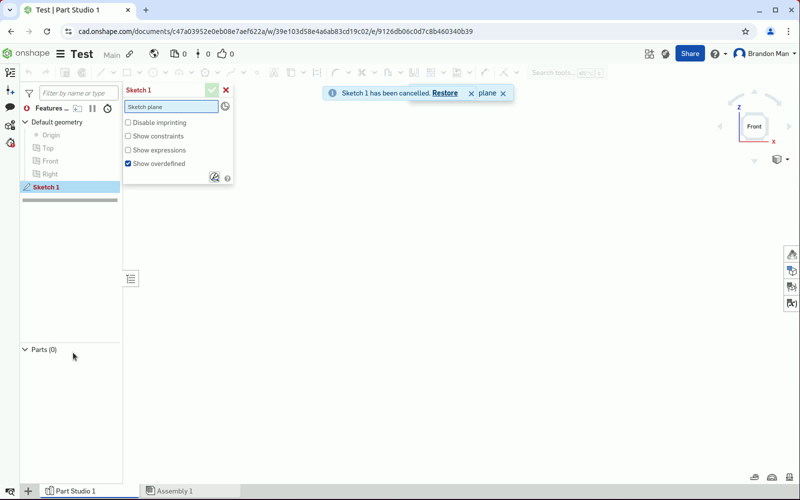
mouse_move(73, 163)
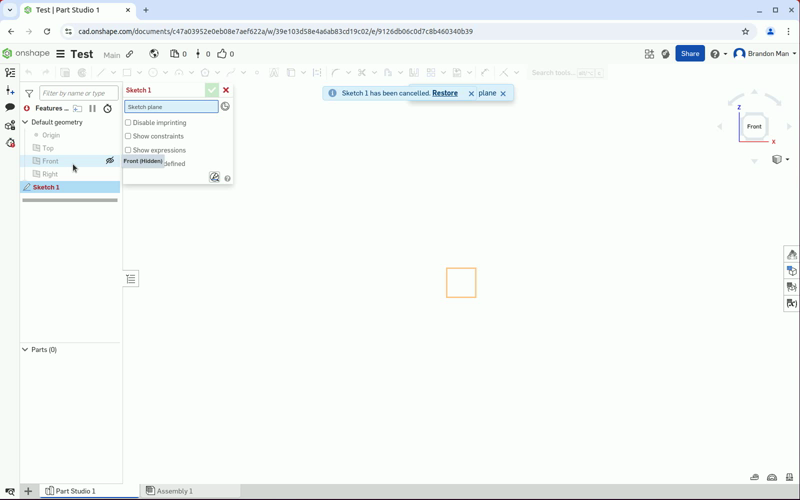
click(73, 163)
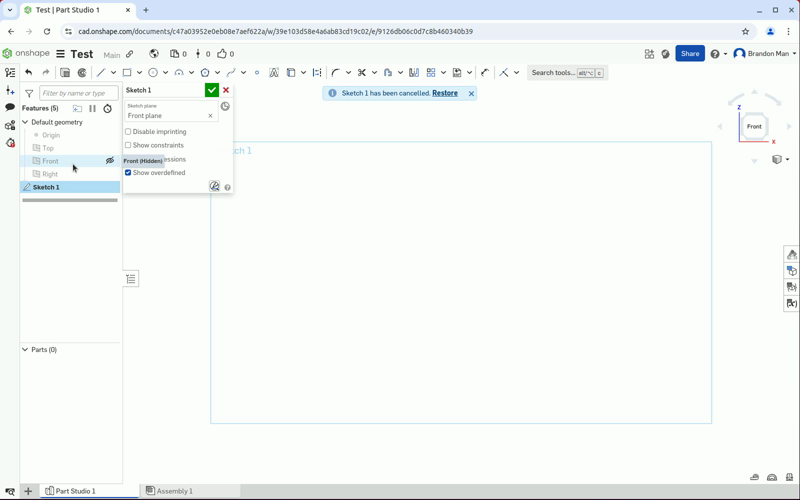
mouse_move(73, 352)
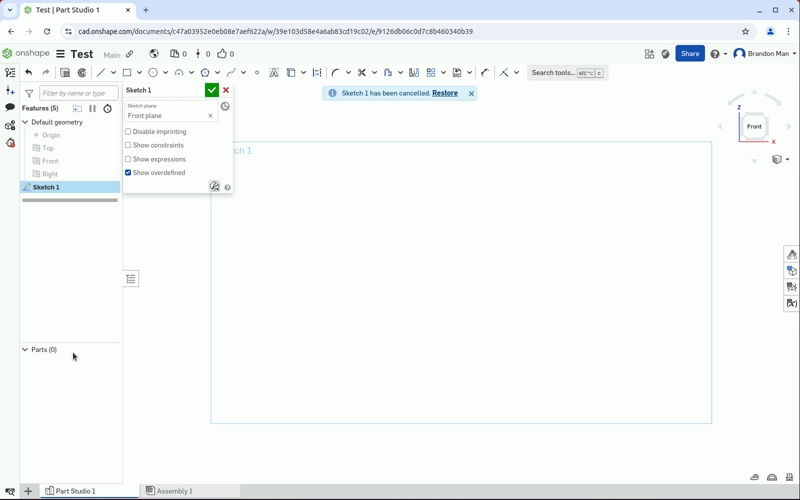
key(y)
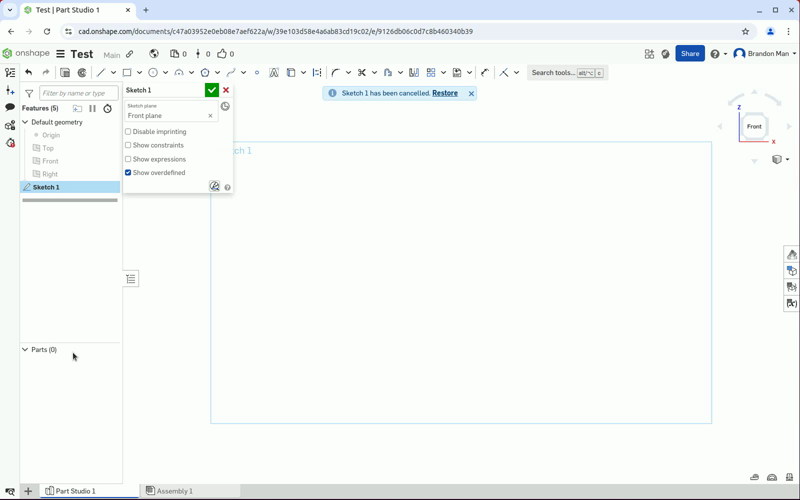
key(l)
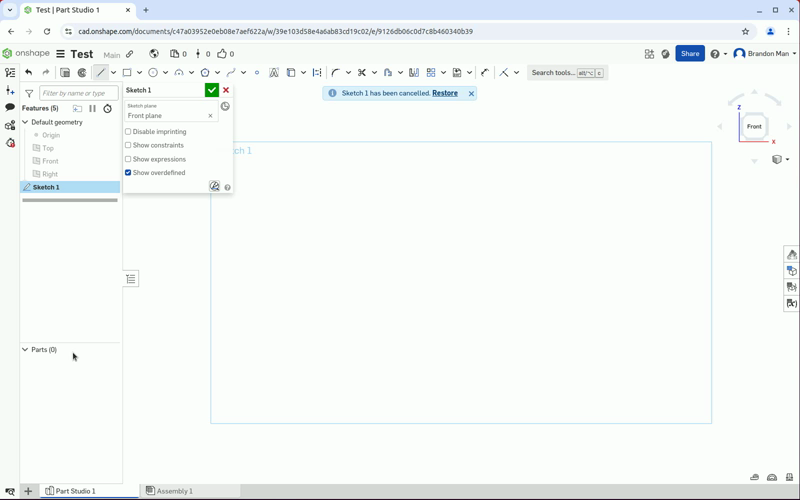
key_down(shift)
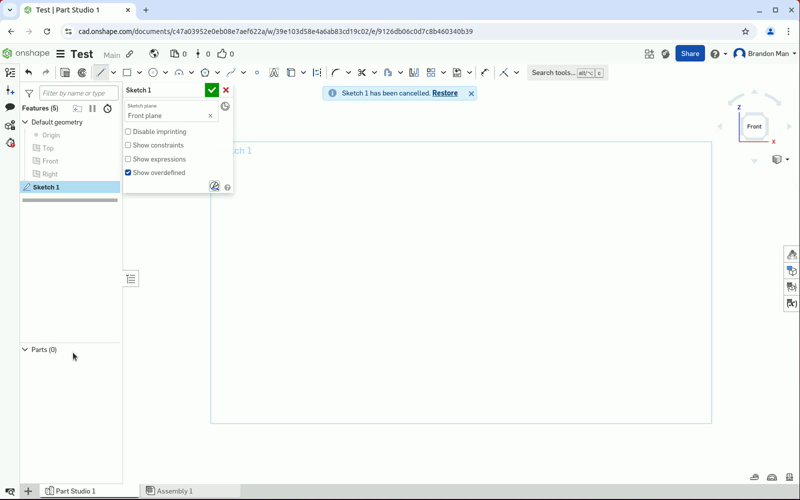
mouse_move(423, 320)
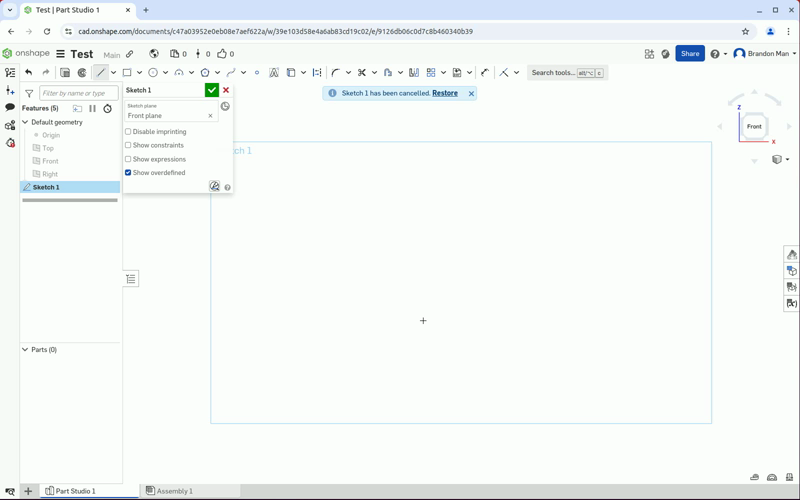
click(423, 320)
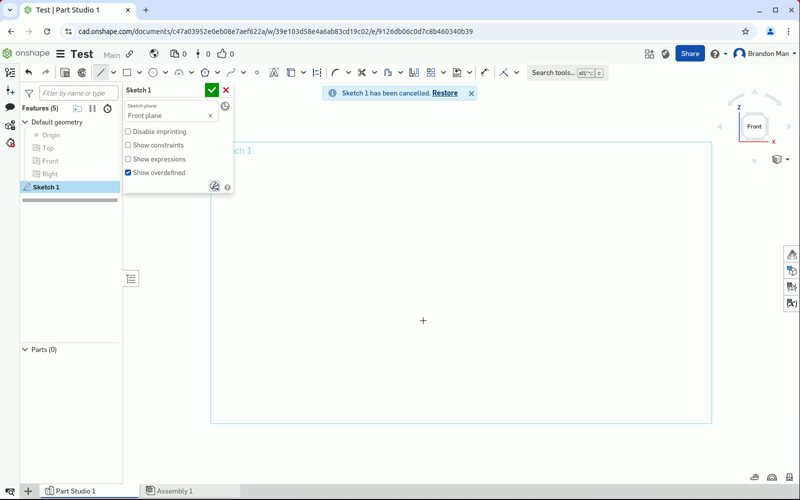
key_up(shift)
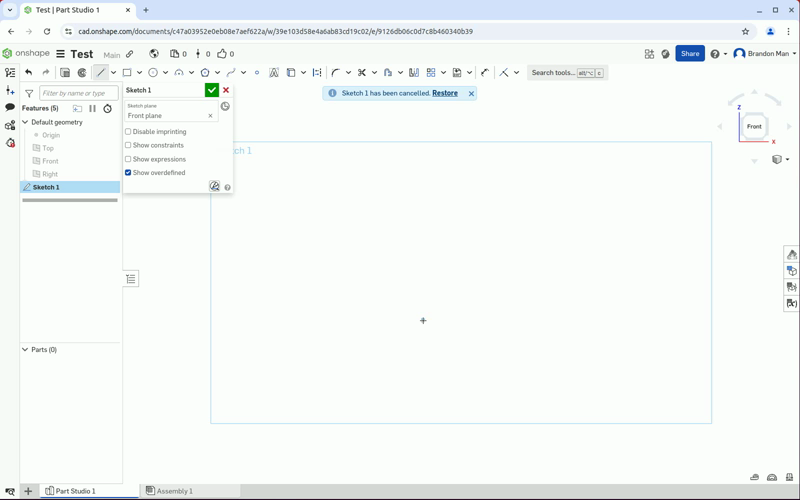
key_down(shift)
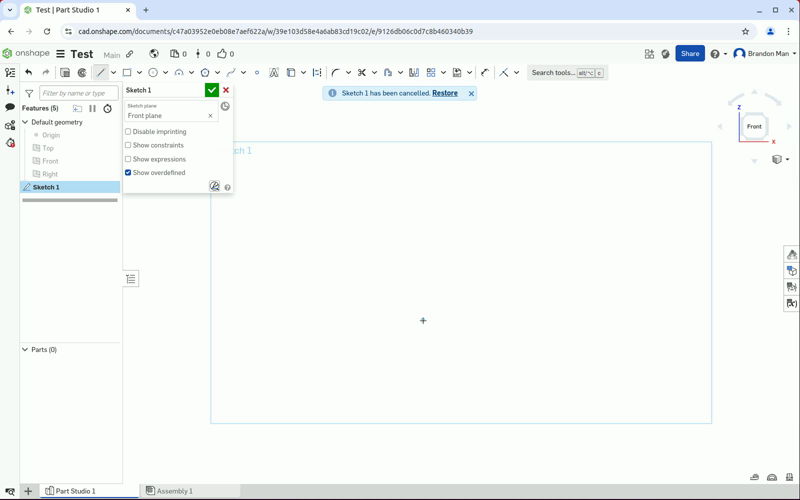
mouse_move(498, 320)
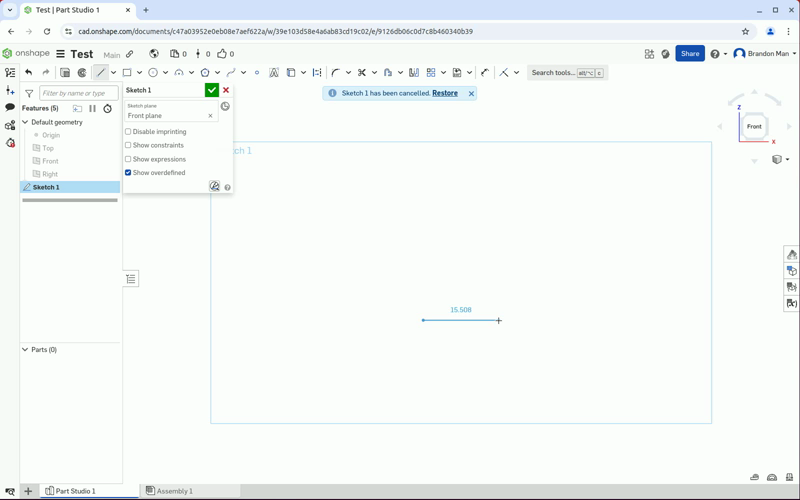
click(498, 320)
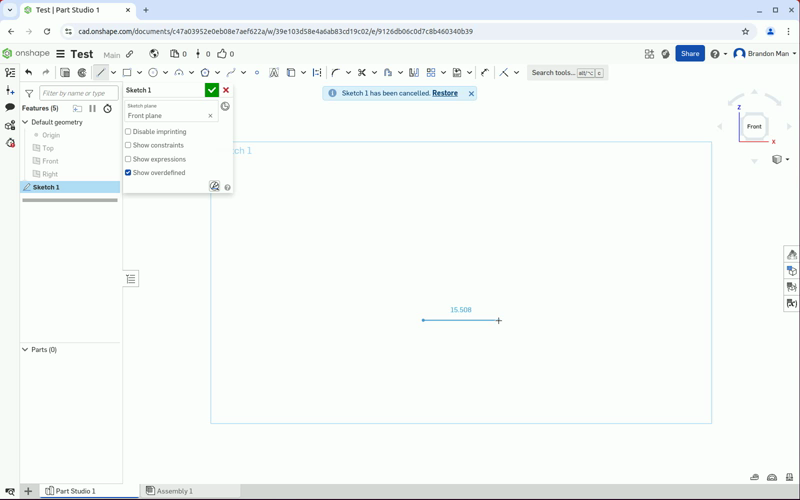
key_up(shift)
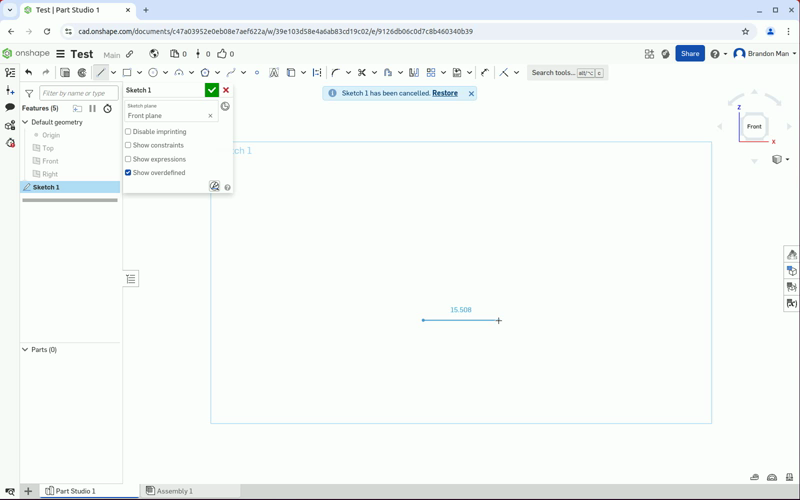
key_down(shift)
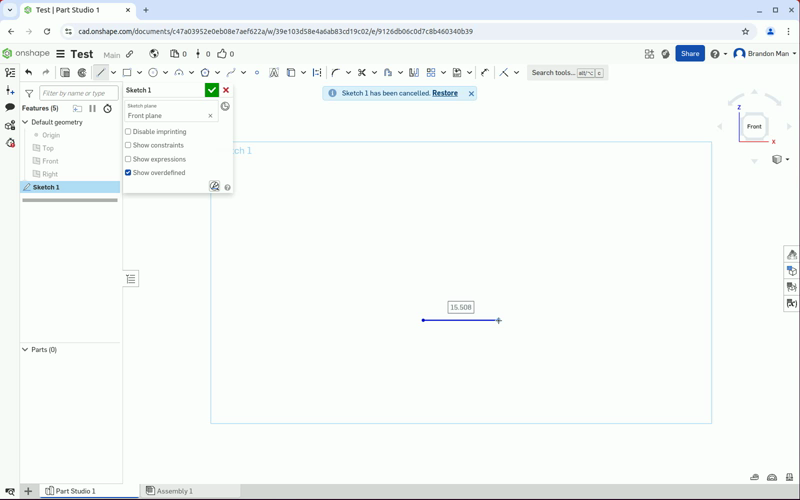
mouse_move(498, 245)
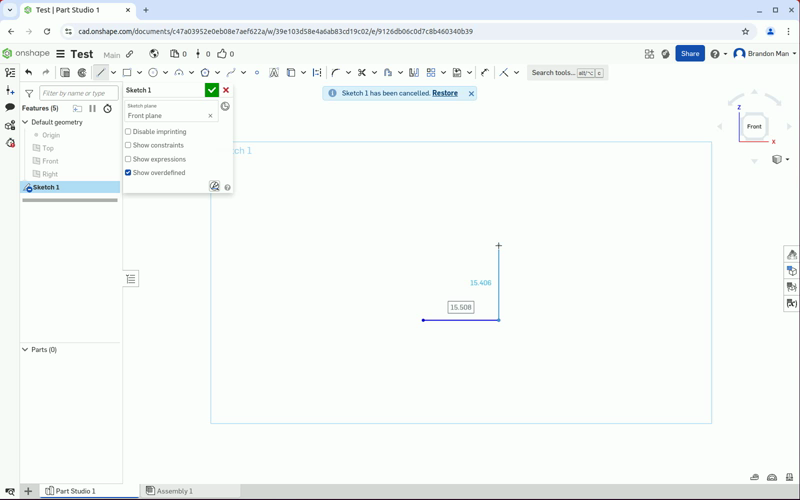
click(498, 245)
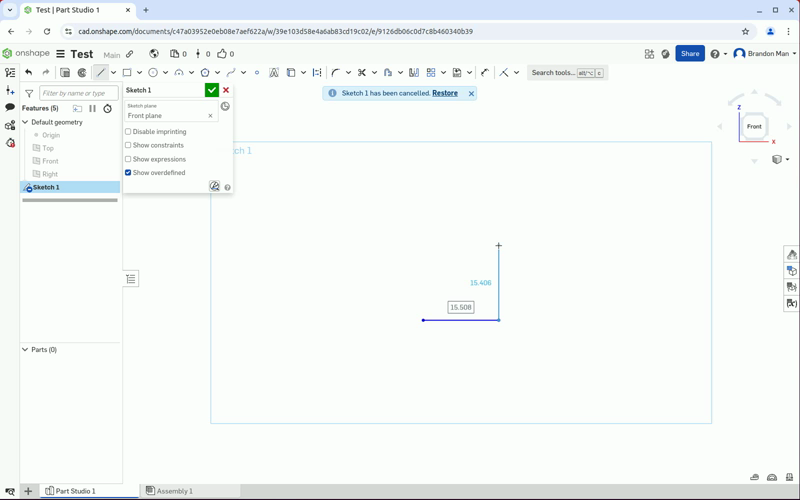
key_up(shift)
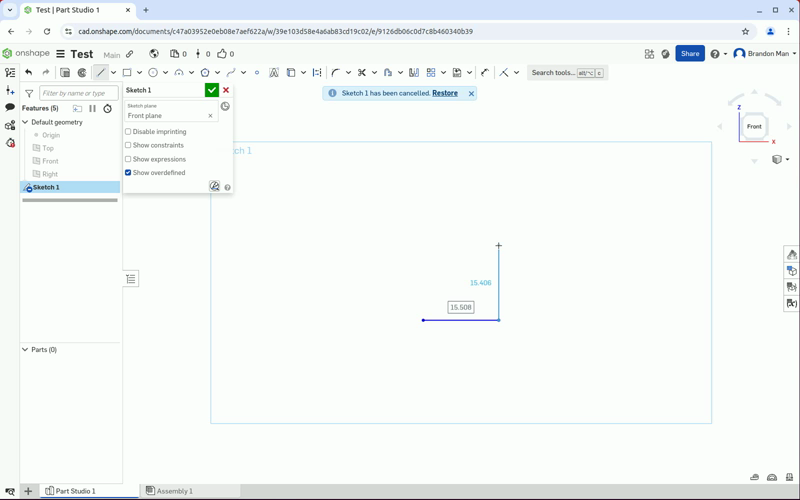
key_down(shift)
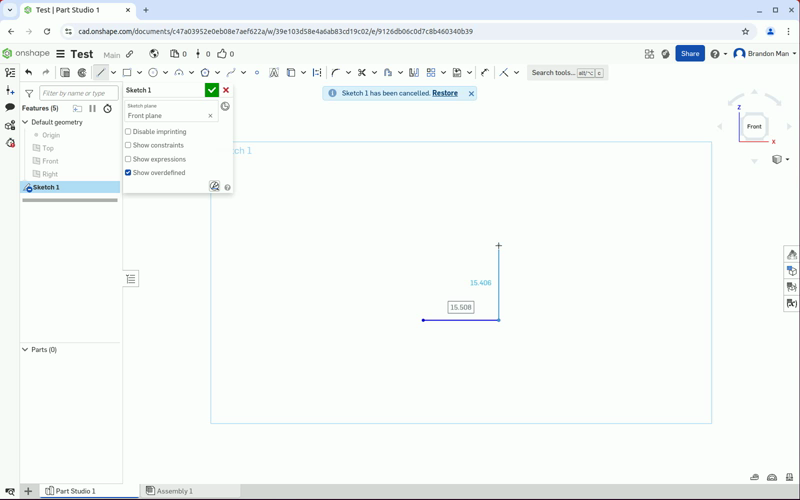
mouse_move(423, 245)
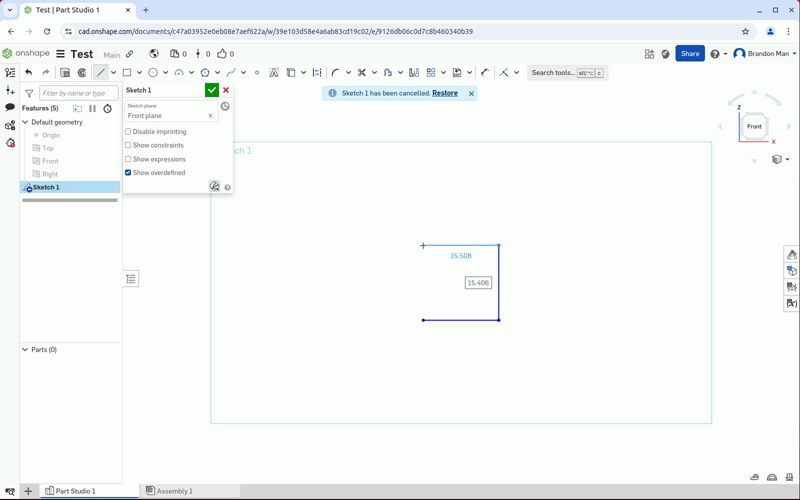
click(423, 245)
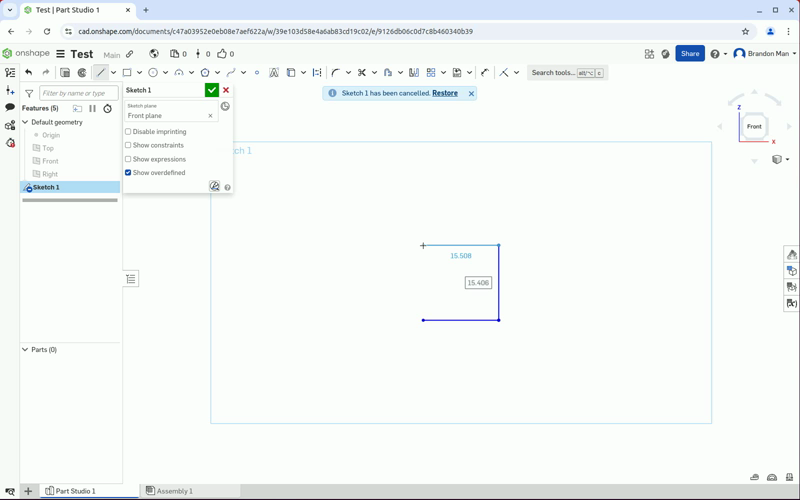
key_up(shift)
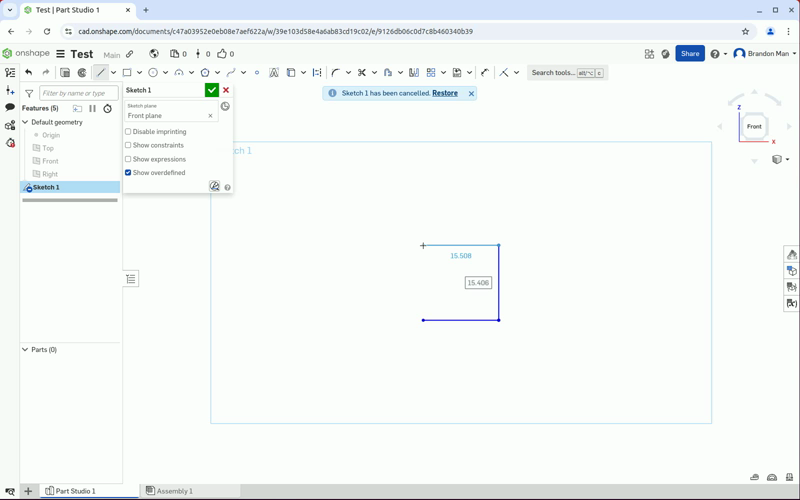
key_down(shift)
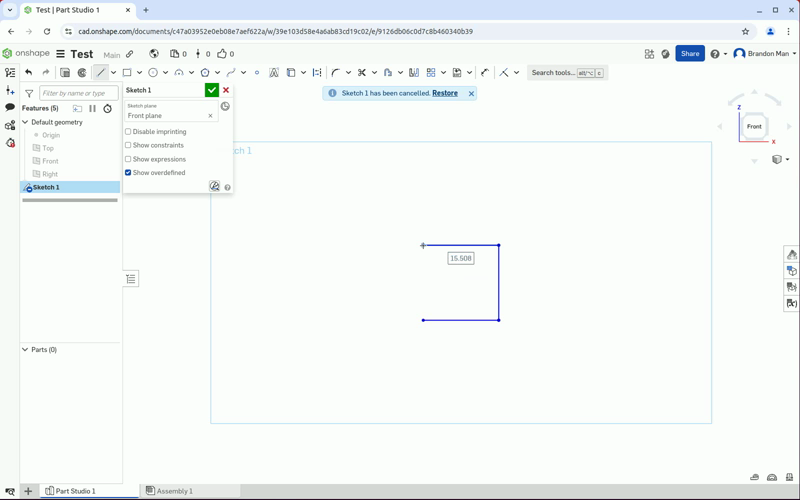
mouse_move(423, 320)
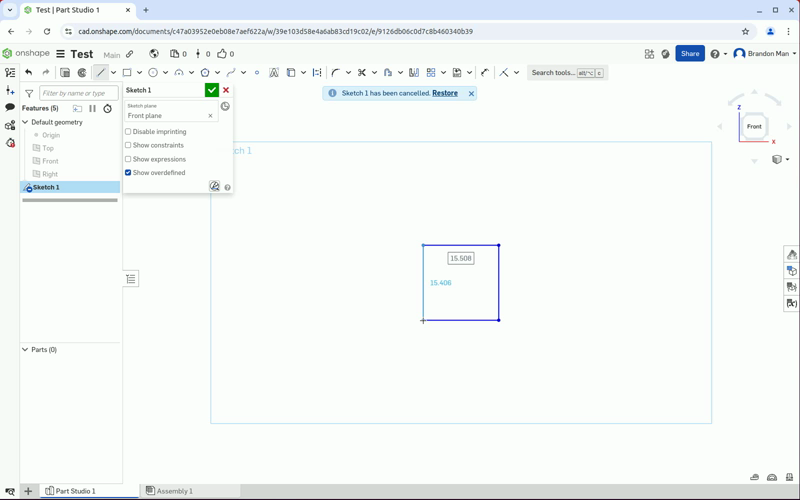
key_up(shift)
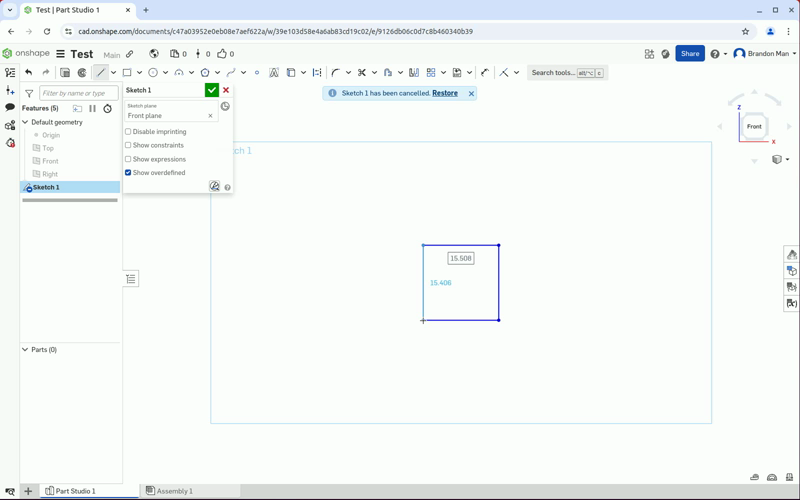
click(423, 320)
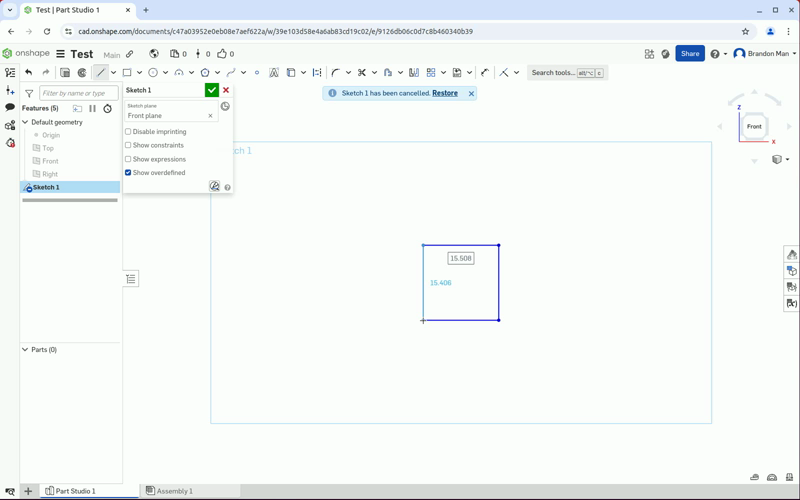
key(esc)
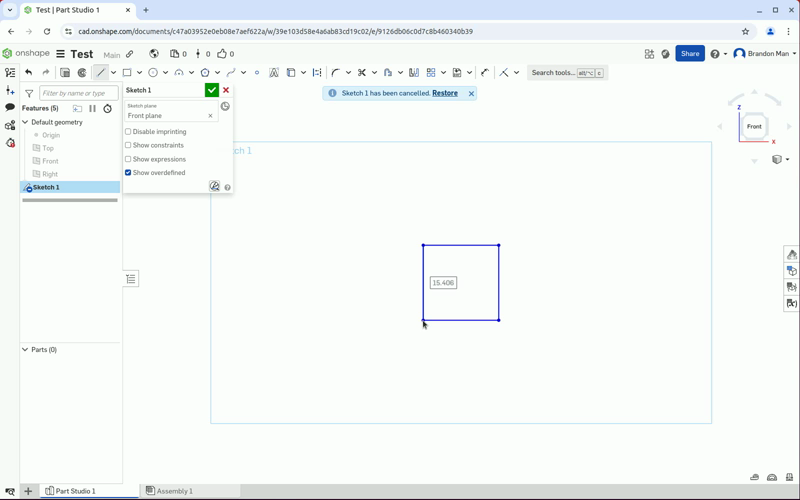
mouse_move(475, 267)
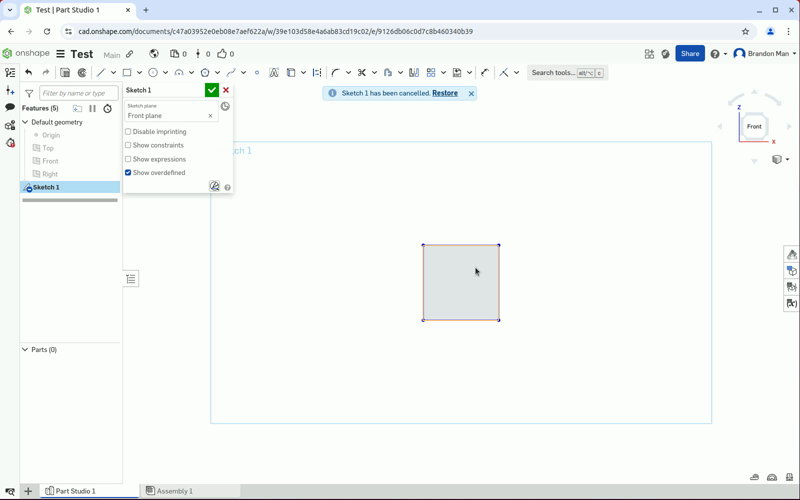
click(475, 267)
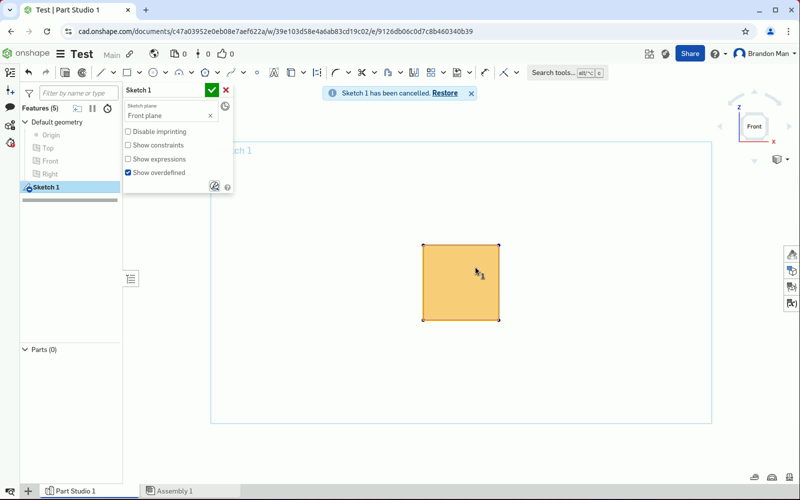
mouse_move(73, 352)
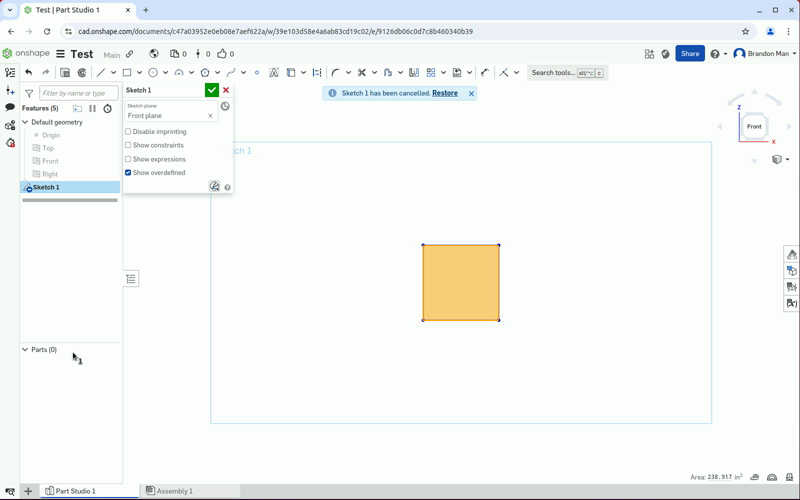
key(shift+y)
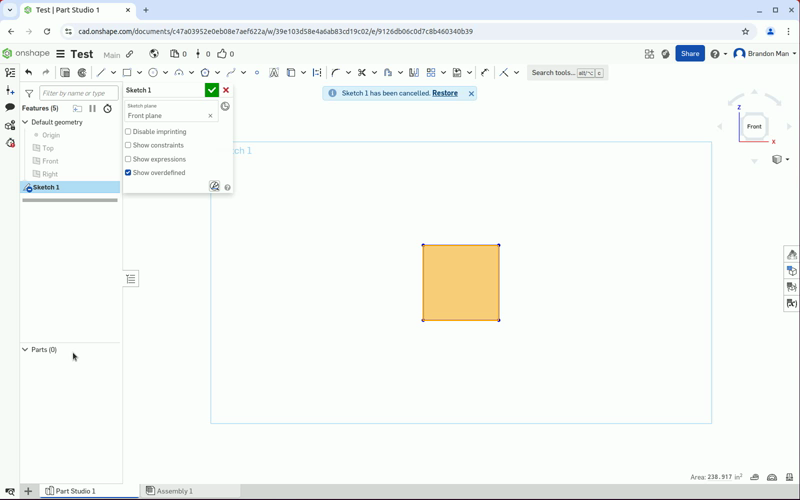
key(shift+e)
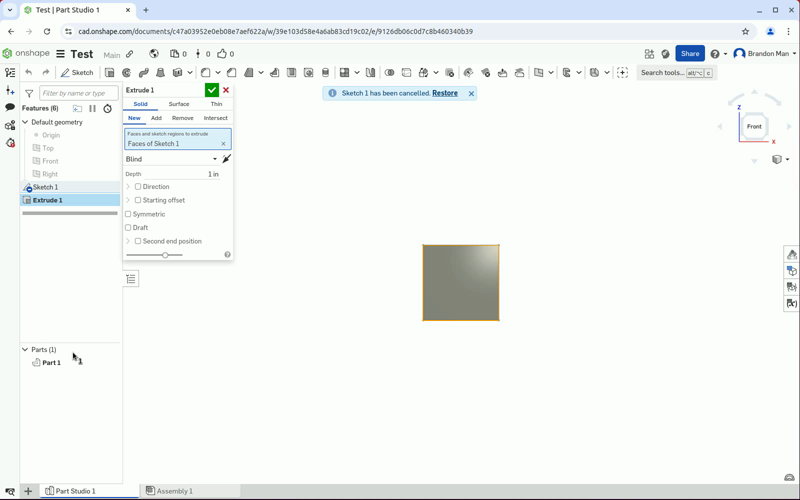
mouse_move(143, 106)
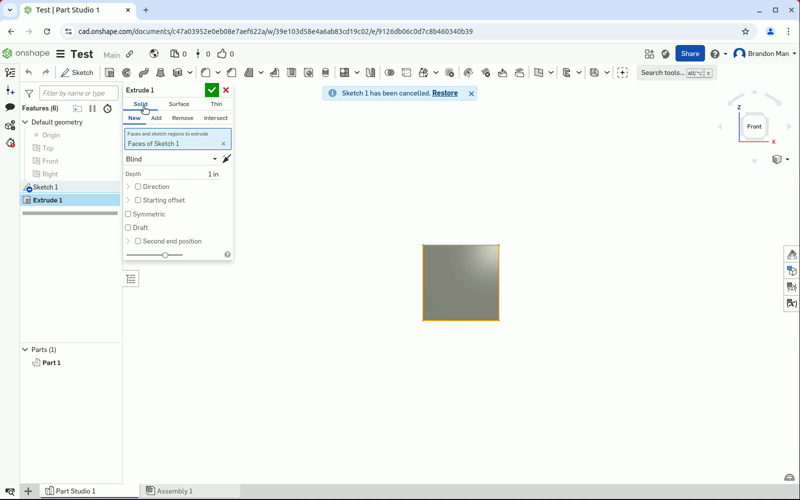
click(143, 106)
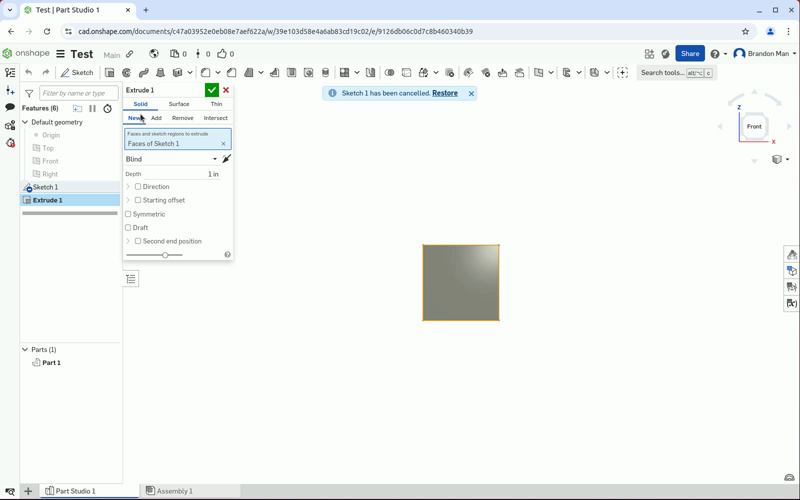
mouse_move(137, 120)
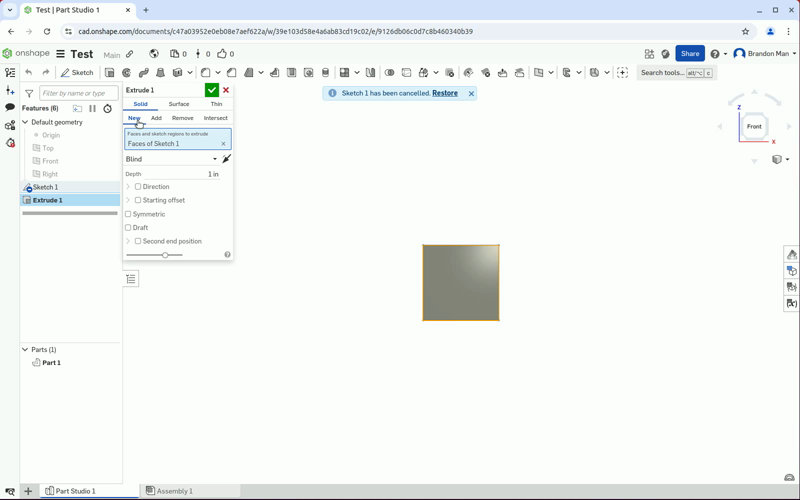
click(137, 120)
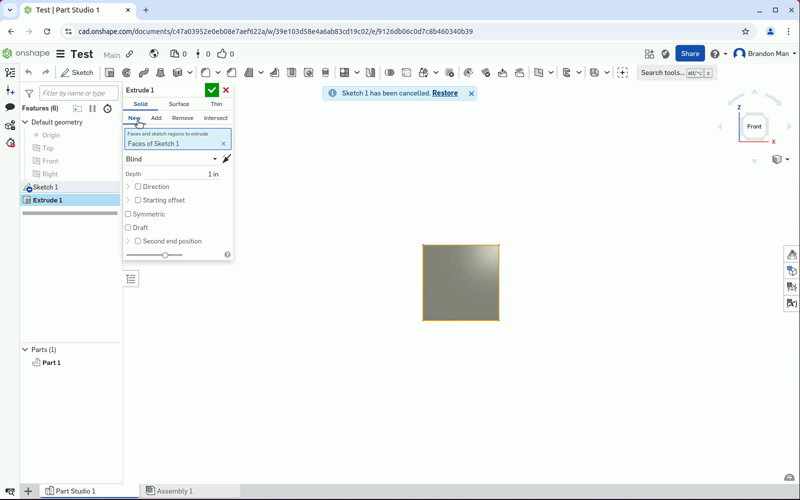
key(tab, 4)
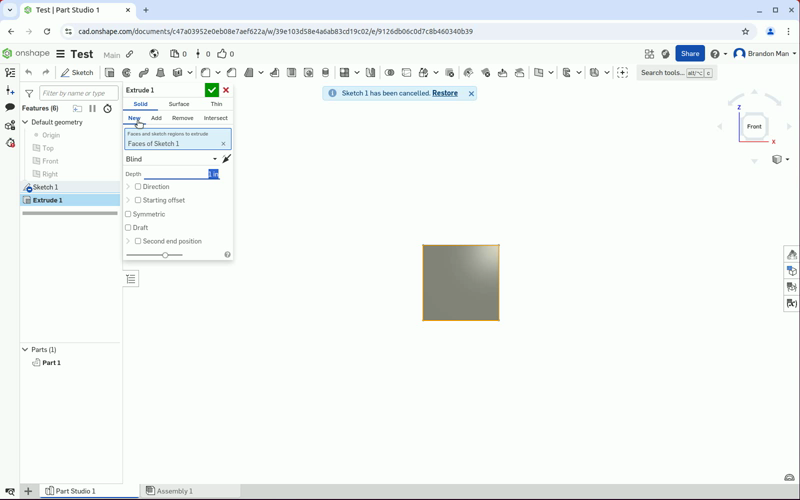
text(3.851)
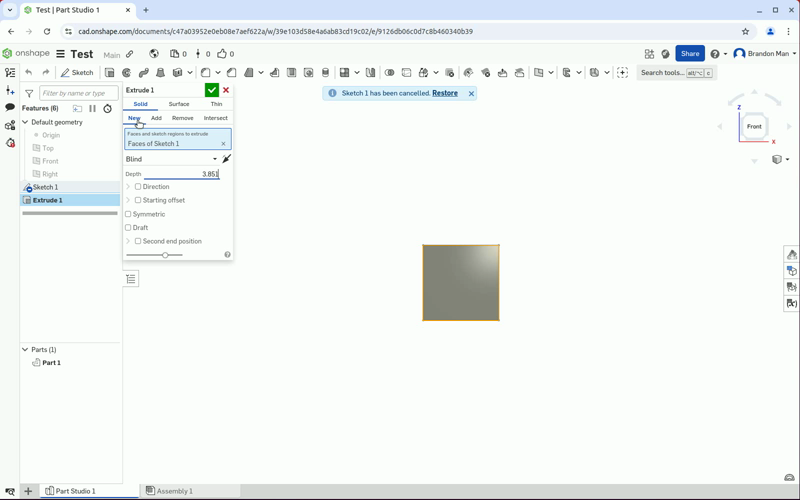
key(enter)
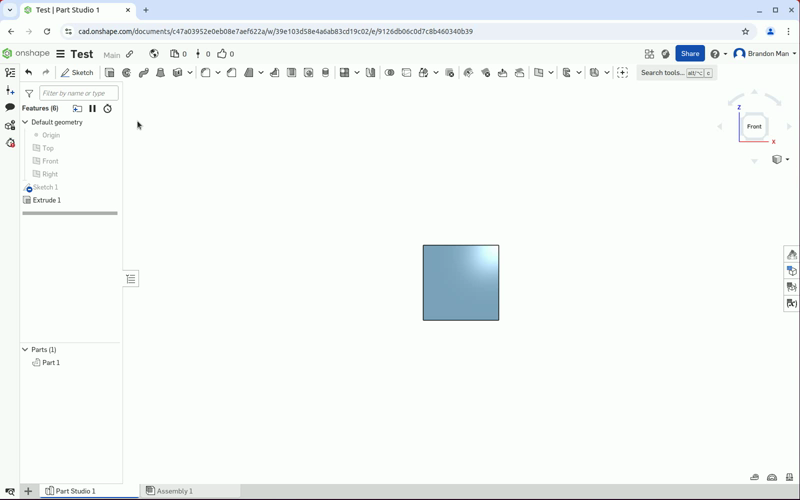
key(shift+h)
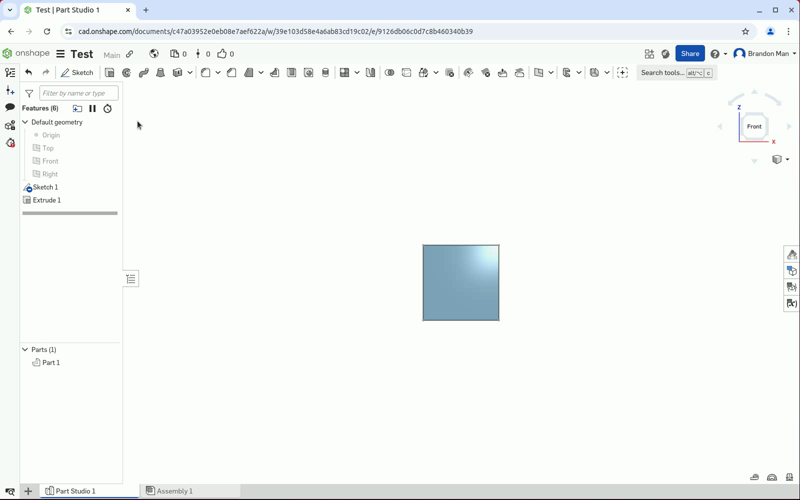
key(shift+h)
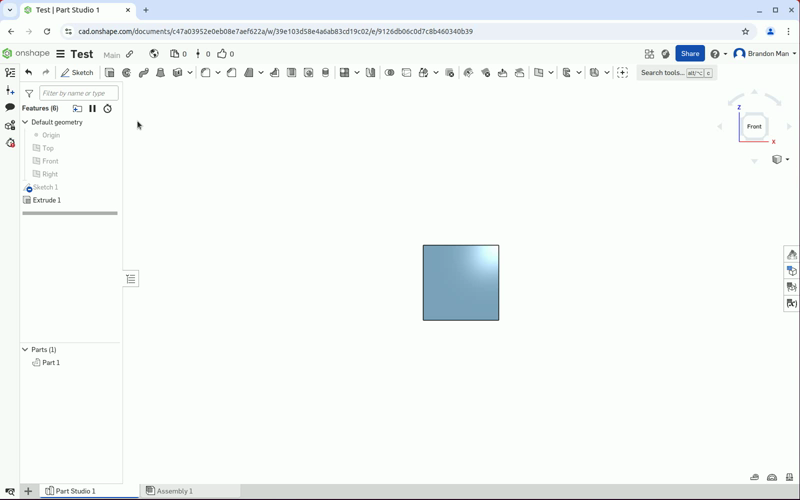
mouse_move(73, 189)
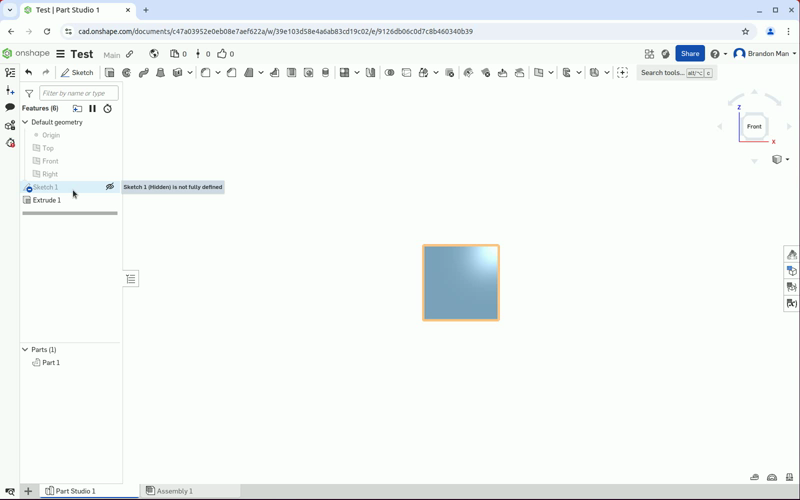
click(73, 189)
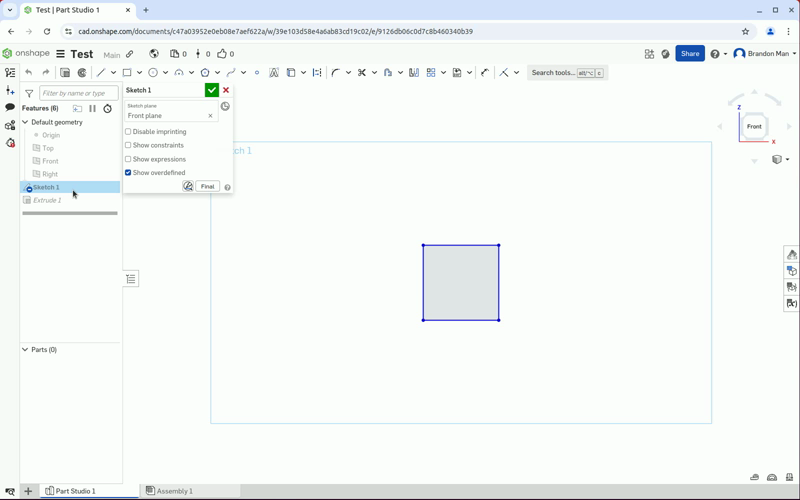
mouse_move(229, 92)
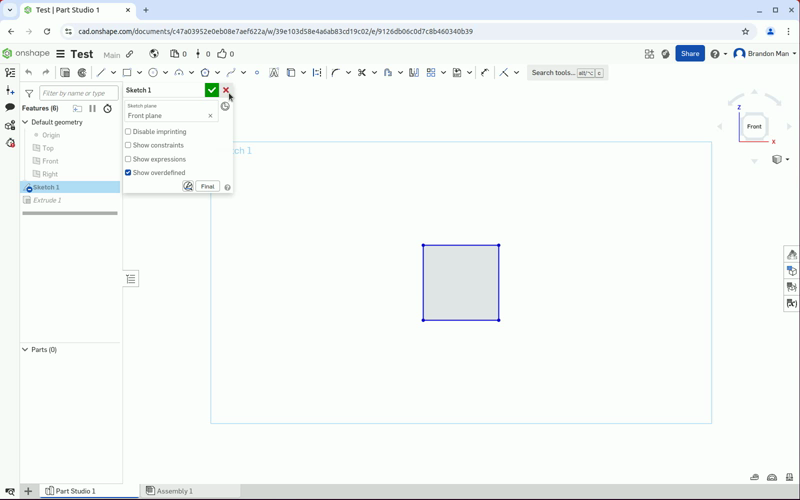
click(229, 92)
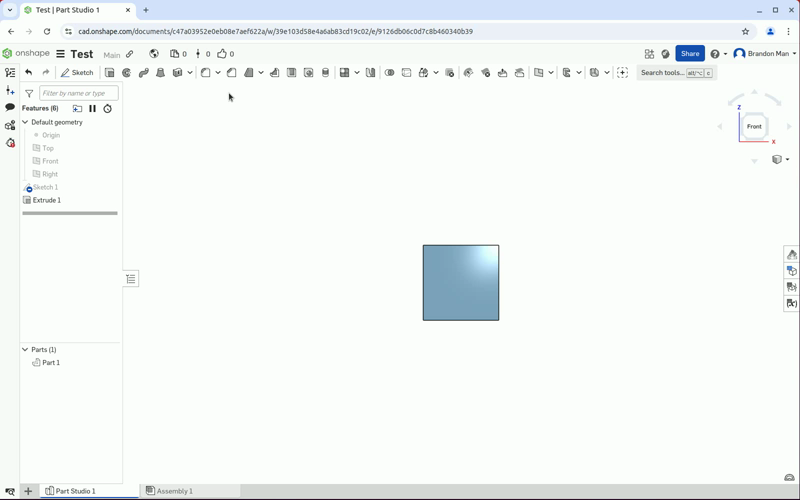
mouse_move(541, 75)
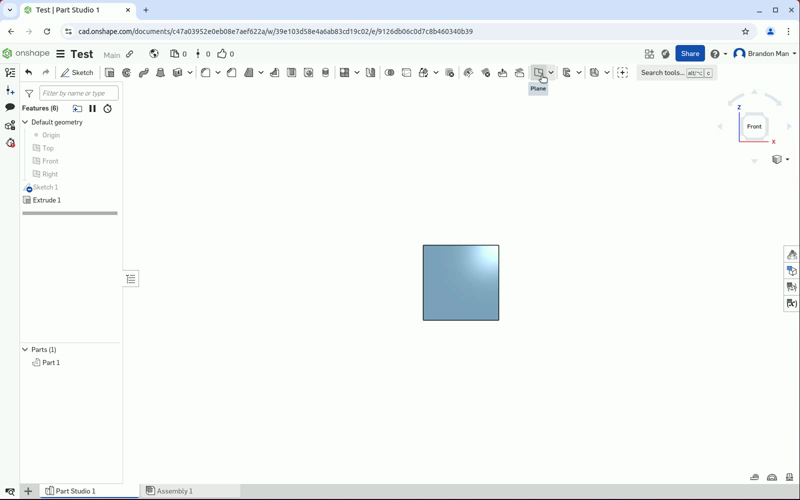
click(541, 75)
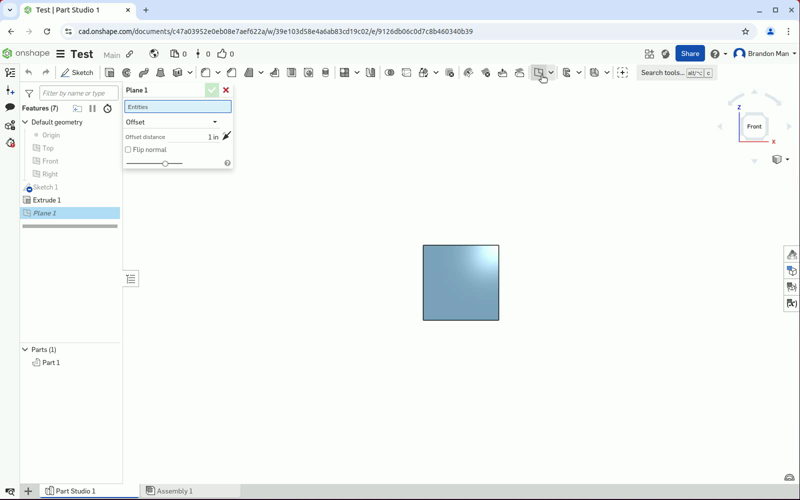
mouse_move(73, 163)
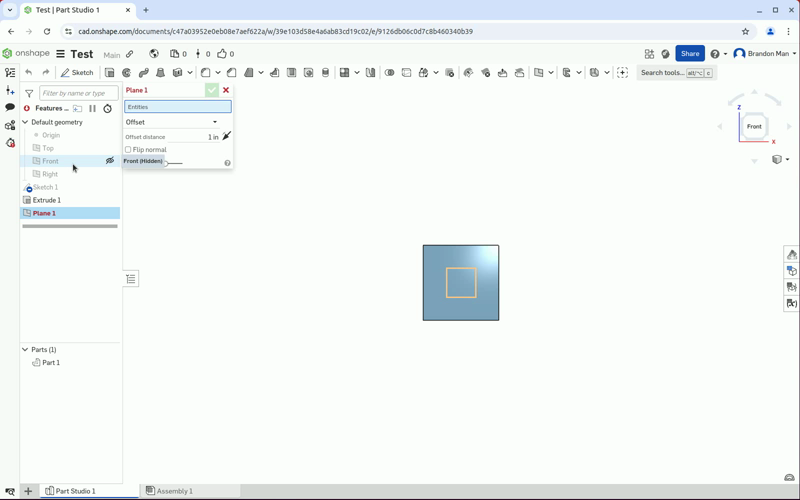
click(73, 163)
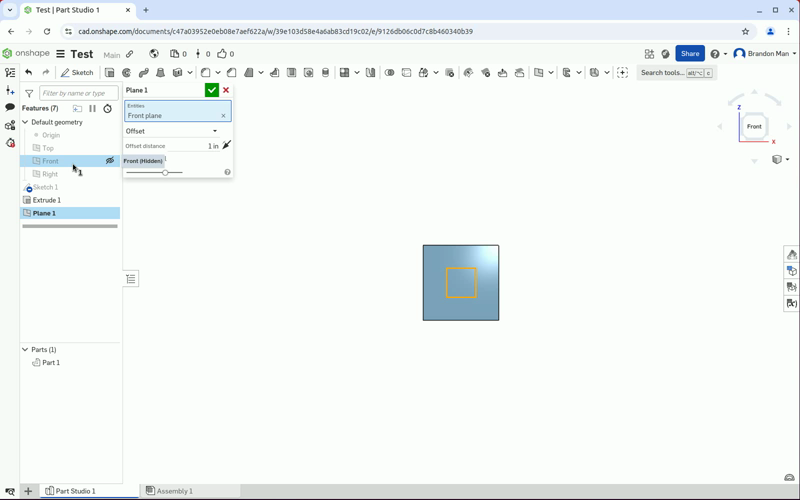
key(tab, 2)
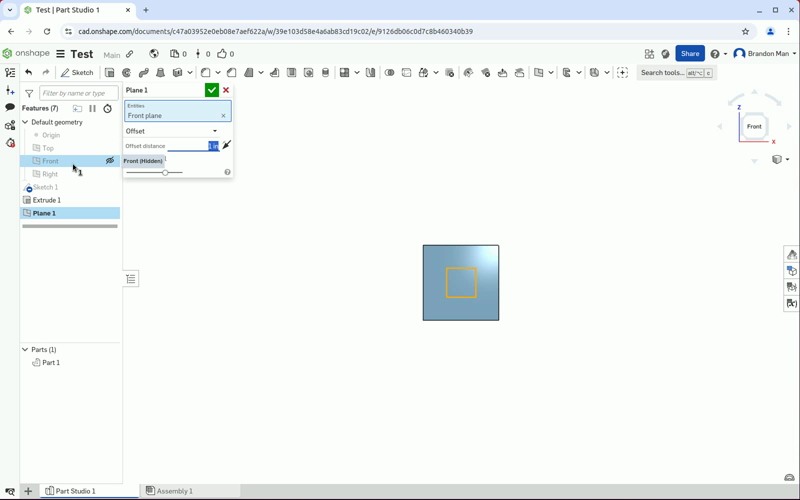
text(3.851)
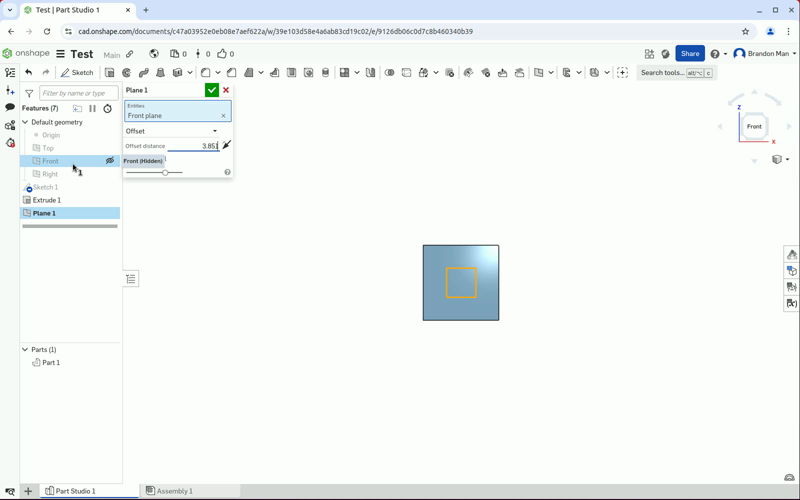
key(enter, 2)
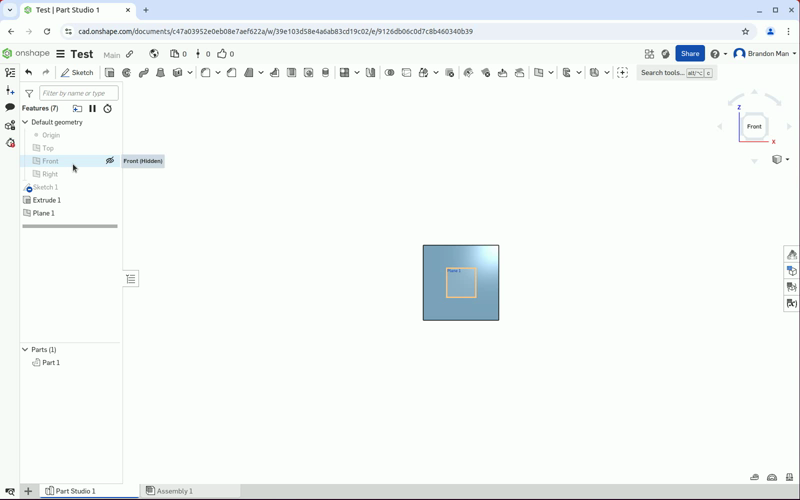
key(shift+s)
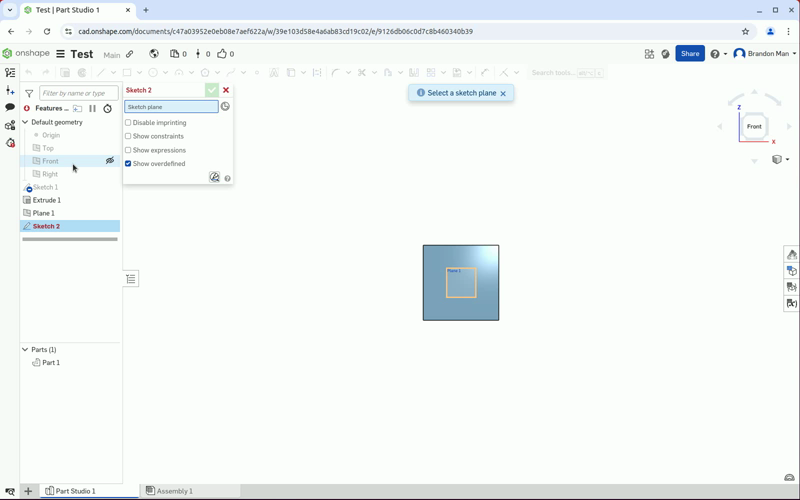
mouse_move(73, 215)
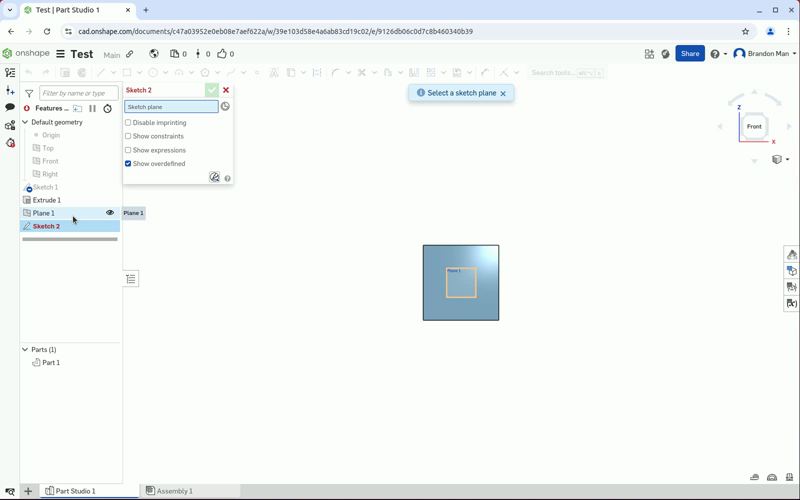
click(73, 215)
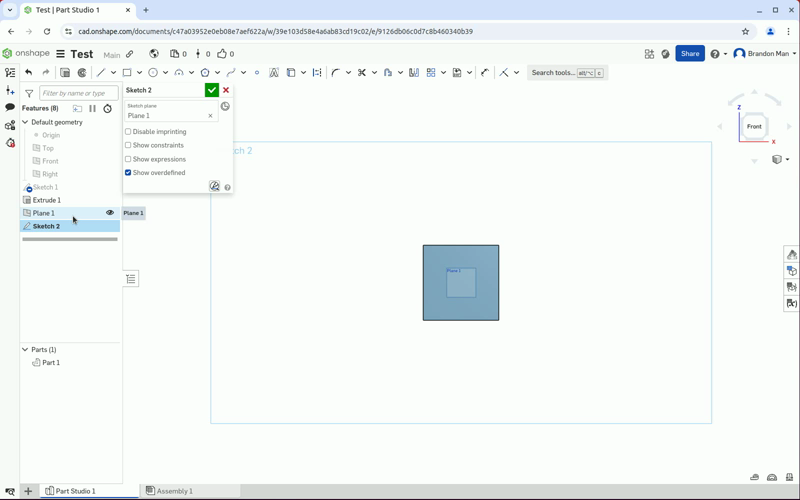
mouse_move(73, 352)
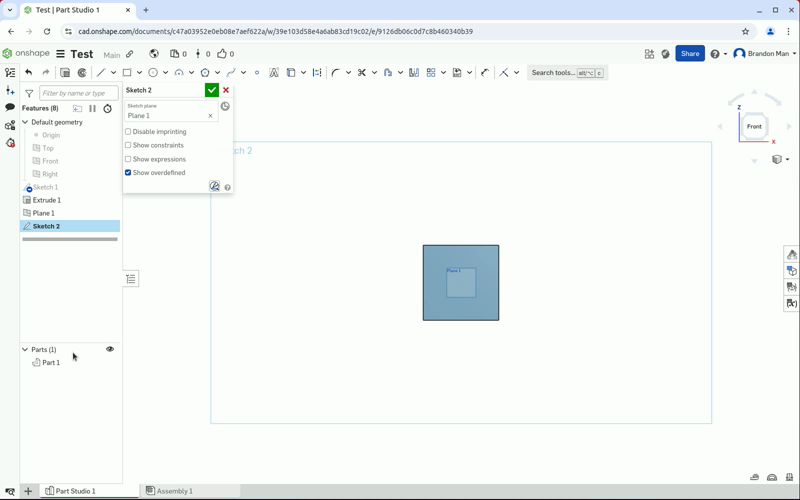
key(y)
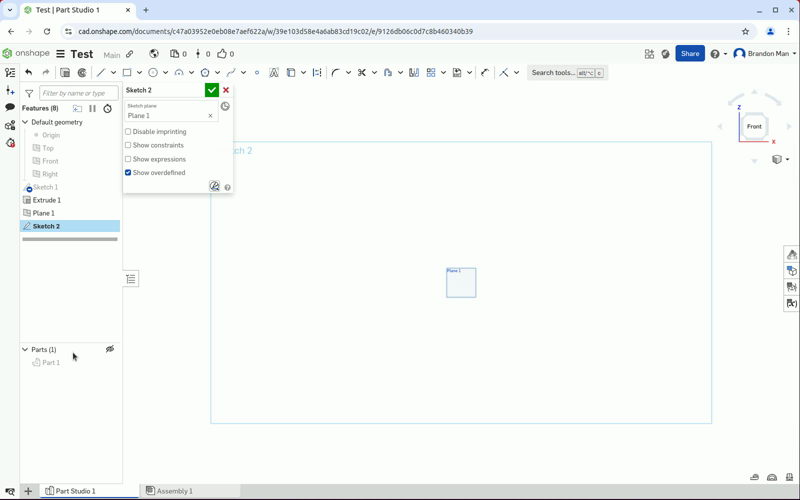
key(c)
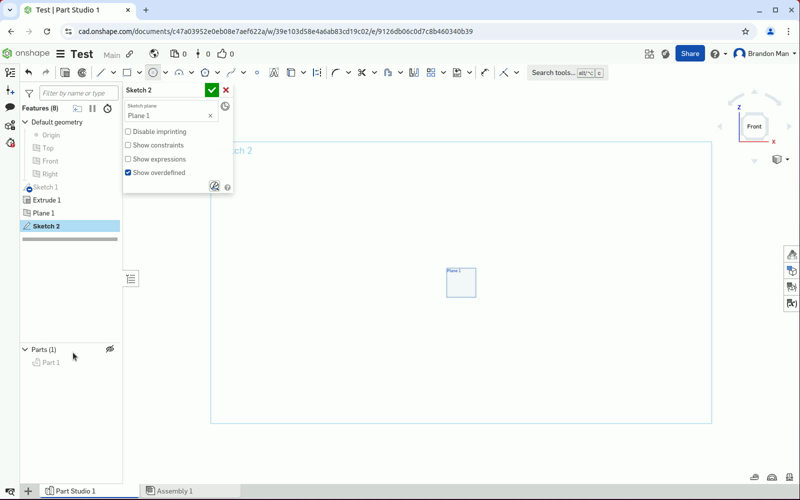
key_down(shift)
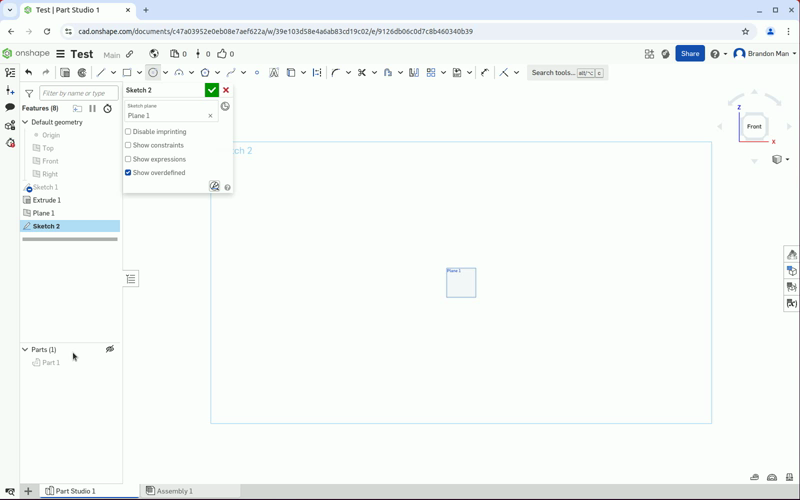
mouse_move(461, 282)
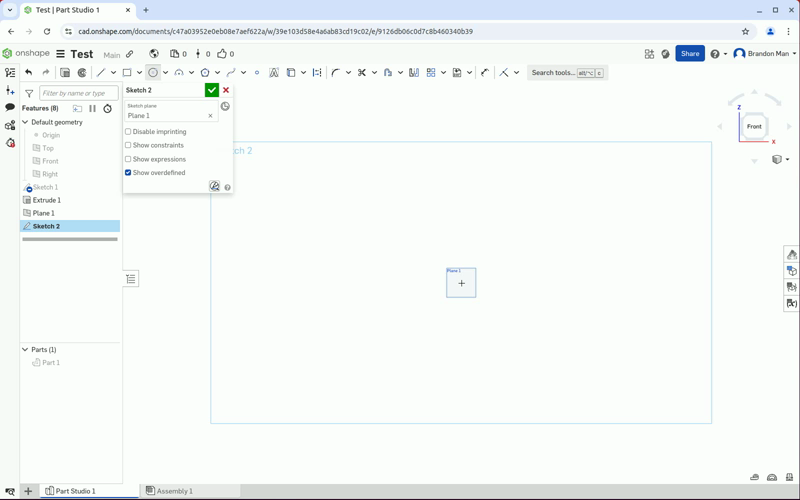
click(461, 282)
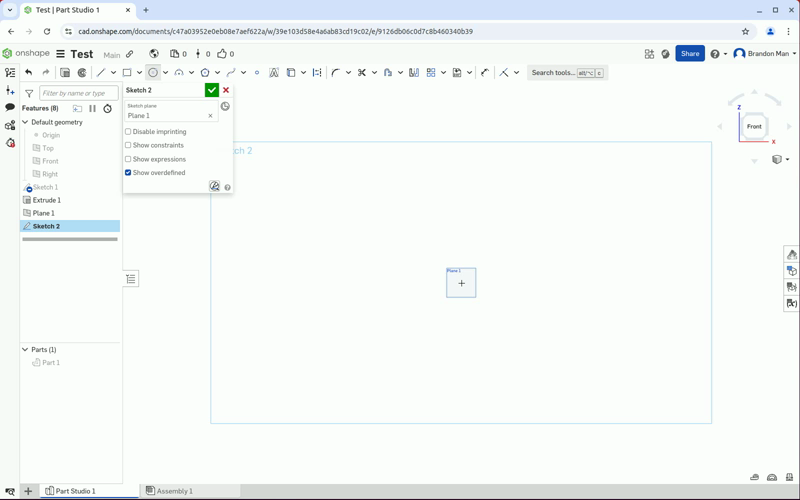
key_up(shift)
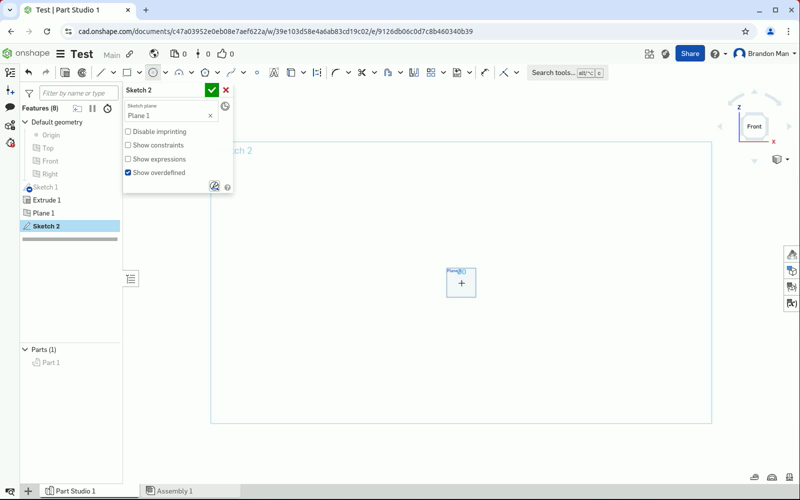
mouse_move(487, 282)
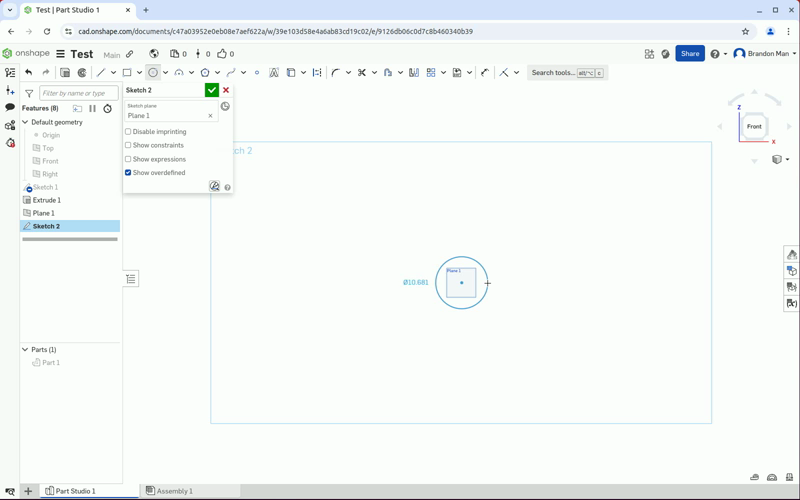
click(487, 282)
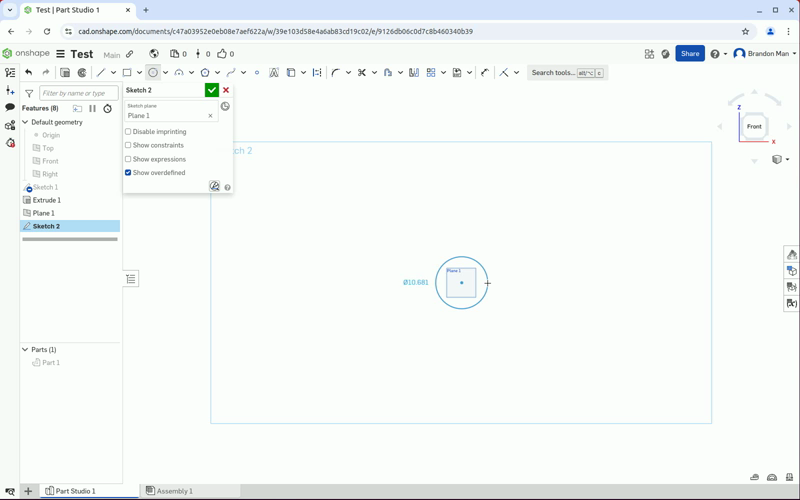
key(esc)
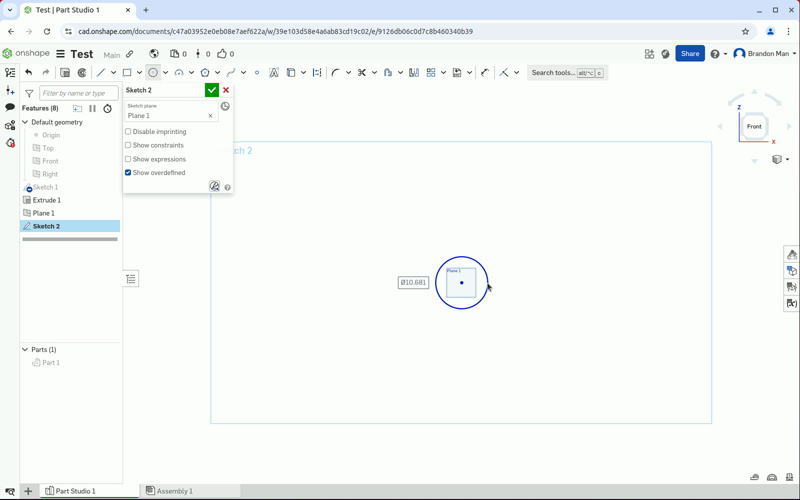
mouse_move(453, 261)
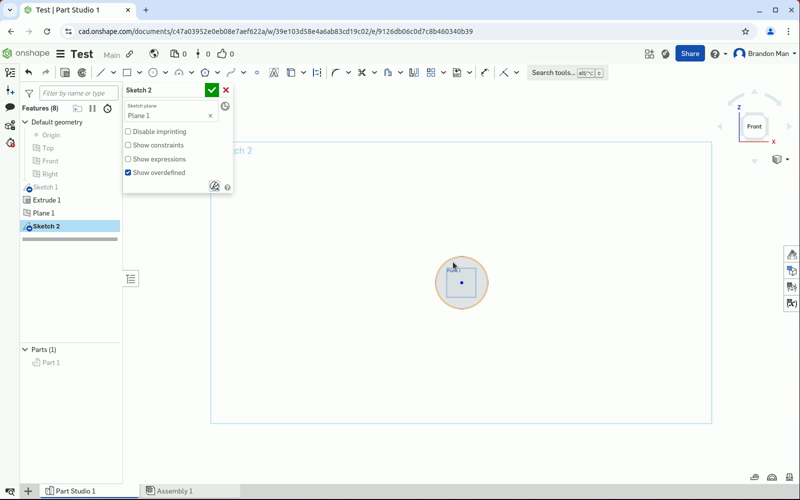
click(453, 261)
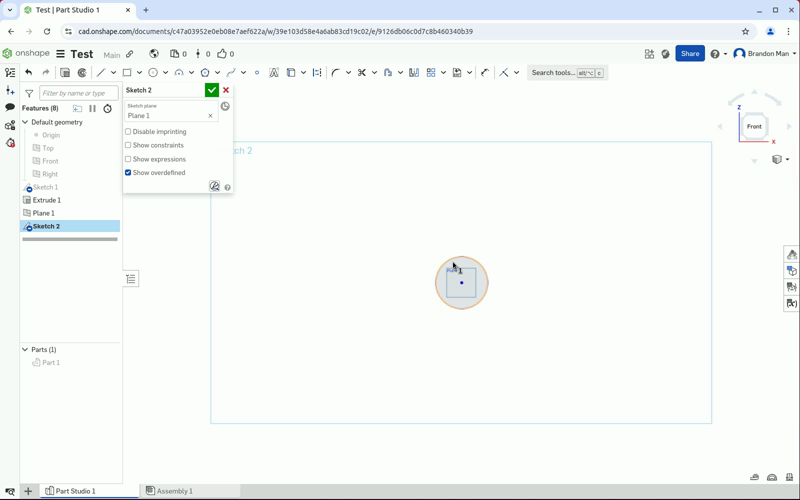
mouse_move(73, 352)
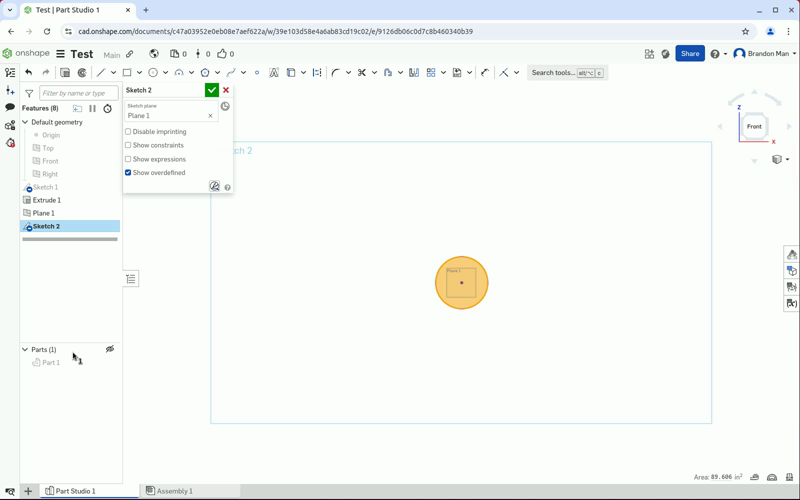
key(shift+y)
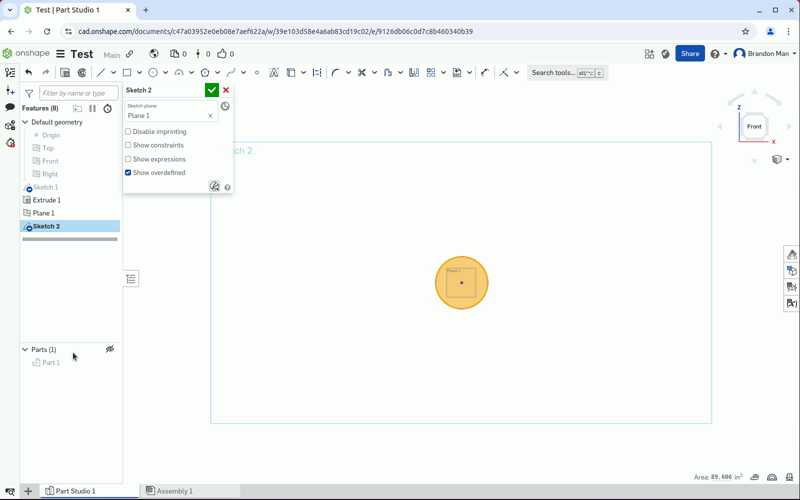
key(shift+e)
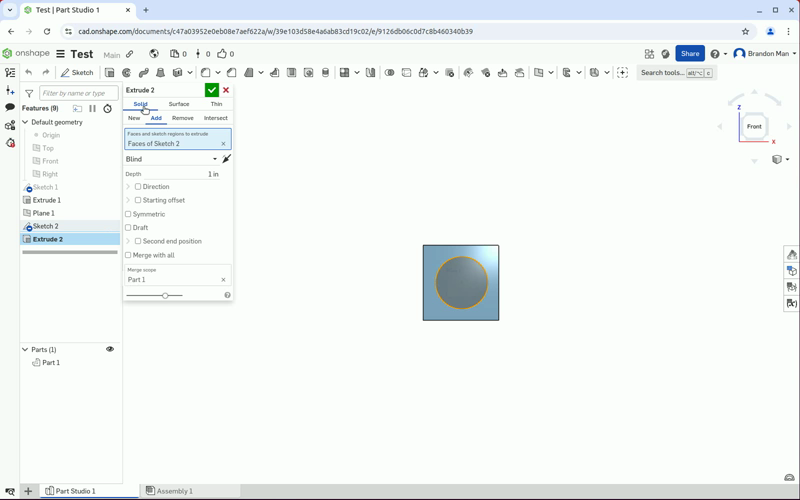
mouse_move(143, 106)
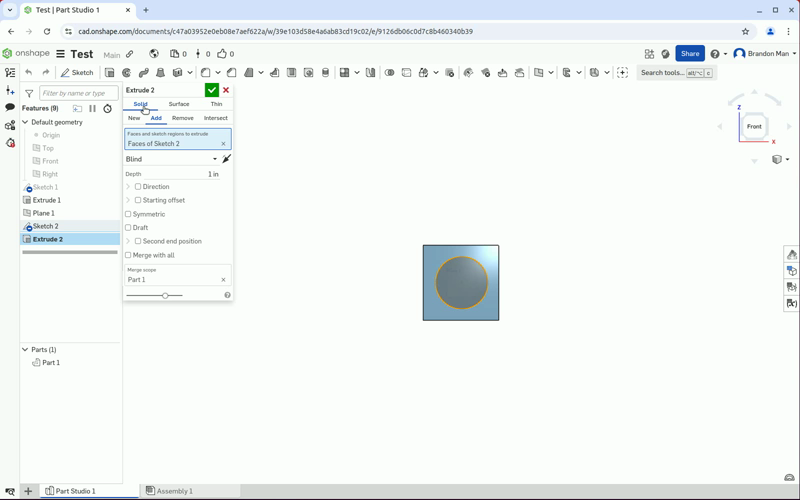
click(143, 106)
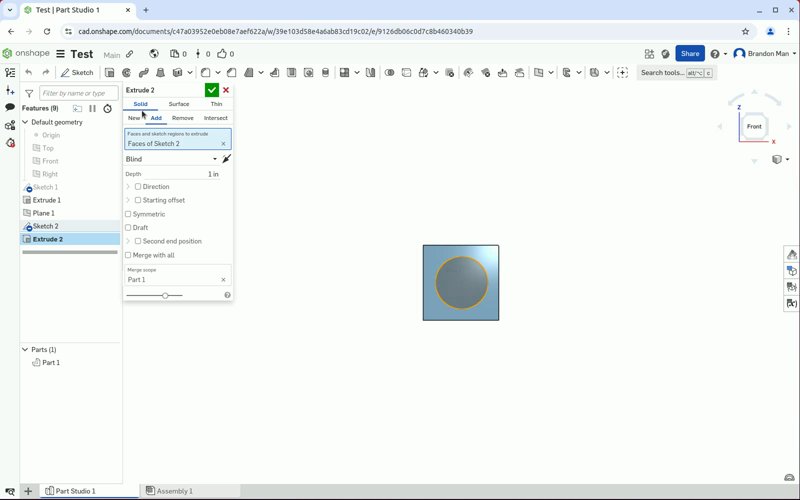
mouse_move(137, 120)
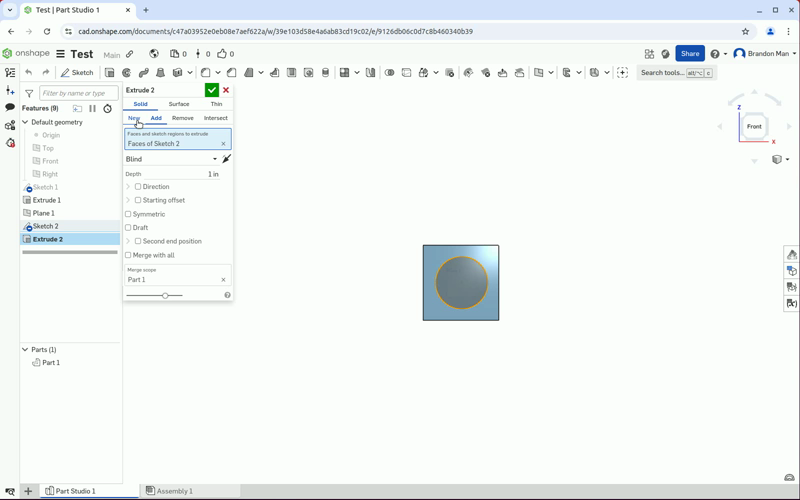
click(137, 120)
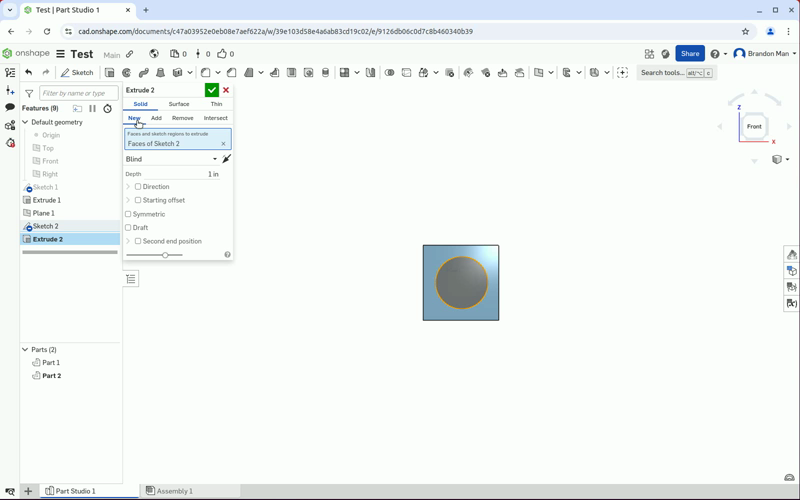
key(tab, 4)
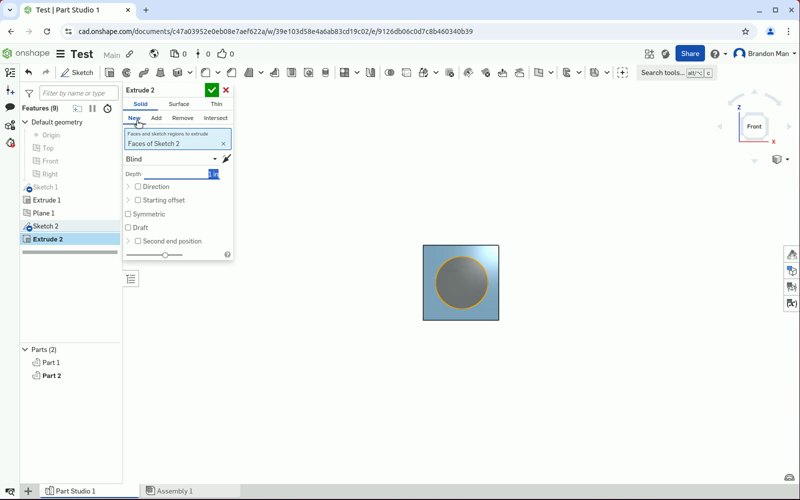
text(15.405)
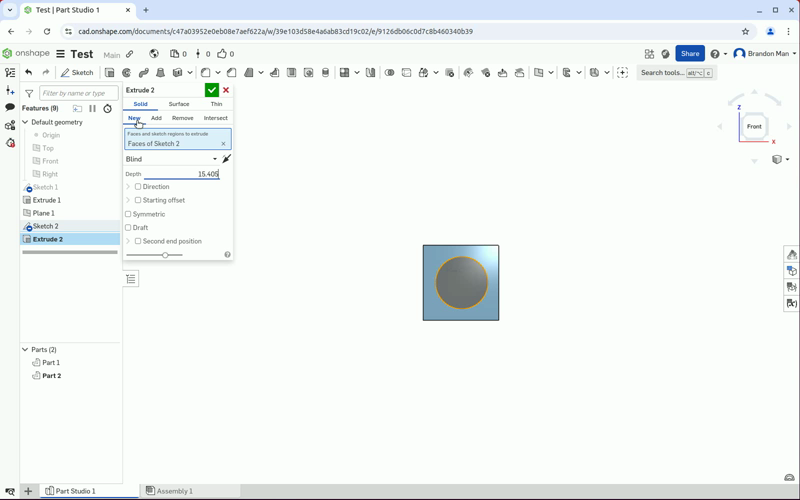
key(enter)
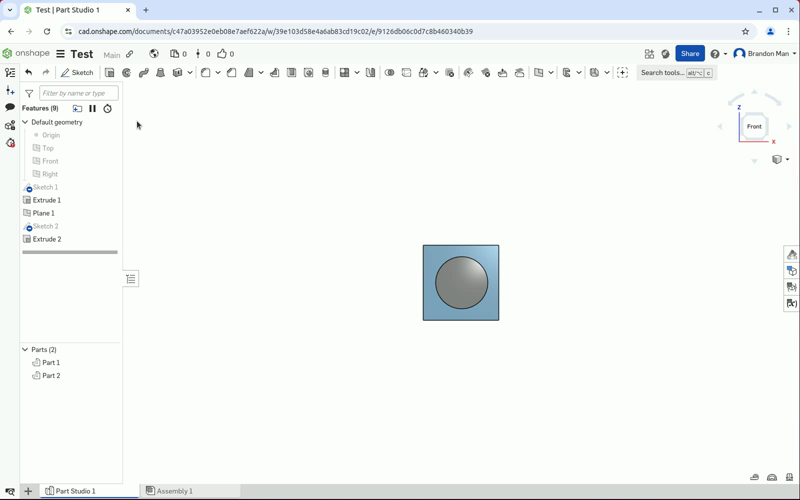
key(shift+h)
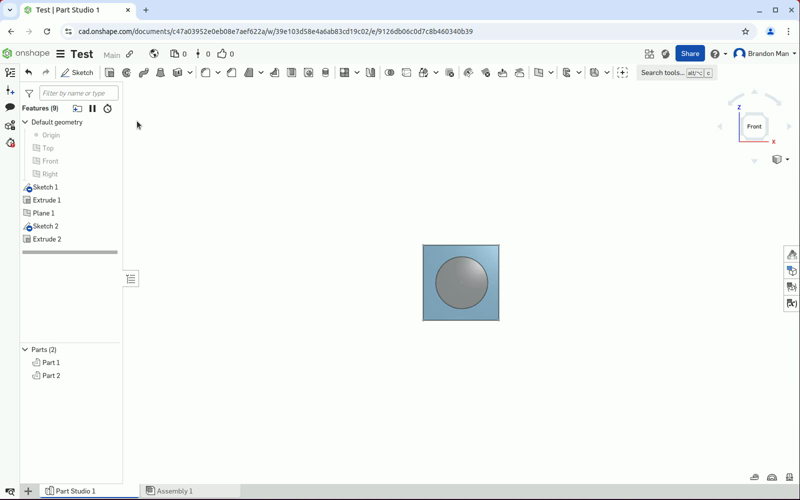
key(shift+h)
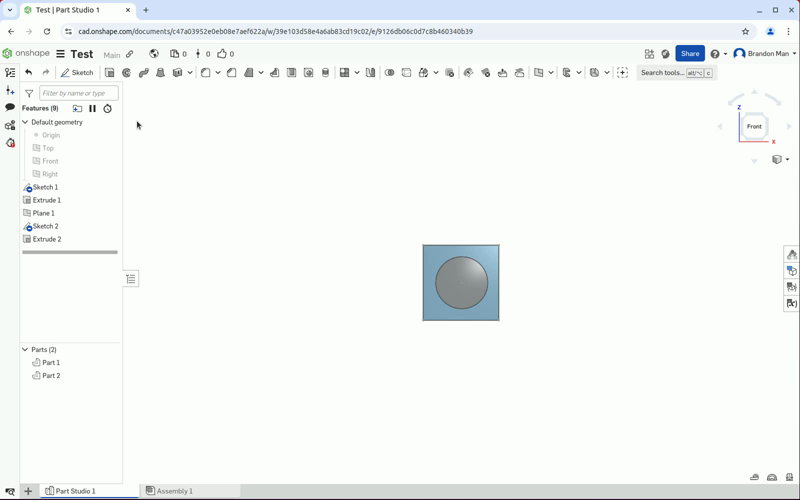
key(shift+7)
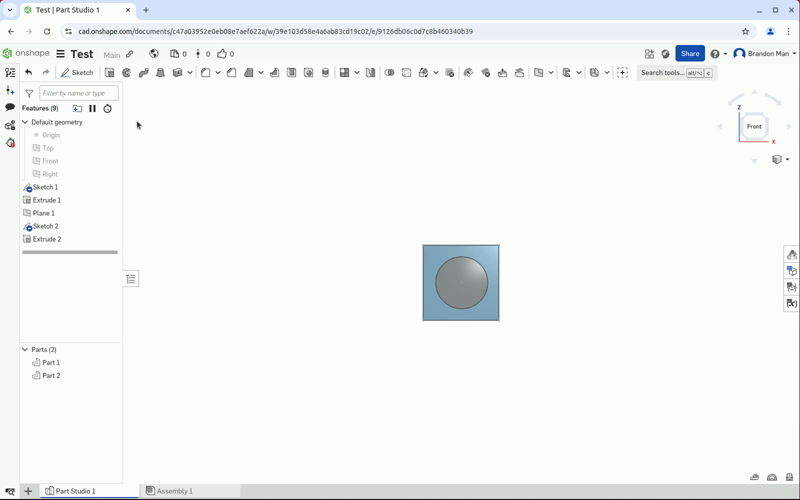
key(left, 2)
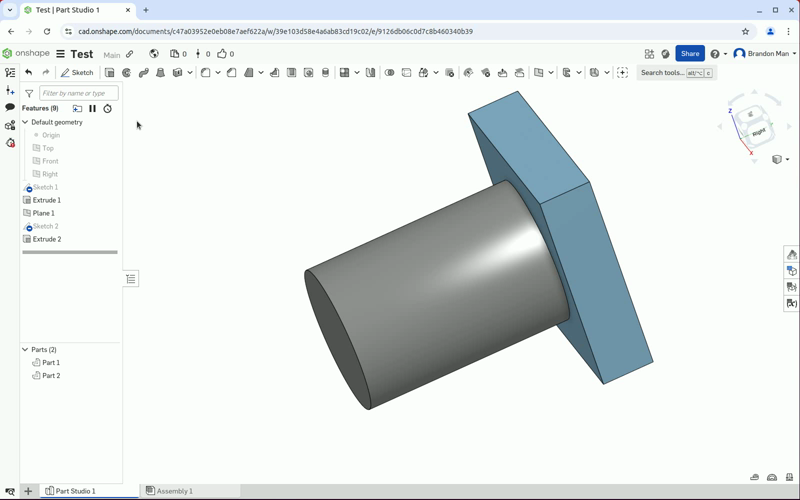
key(down, 2)
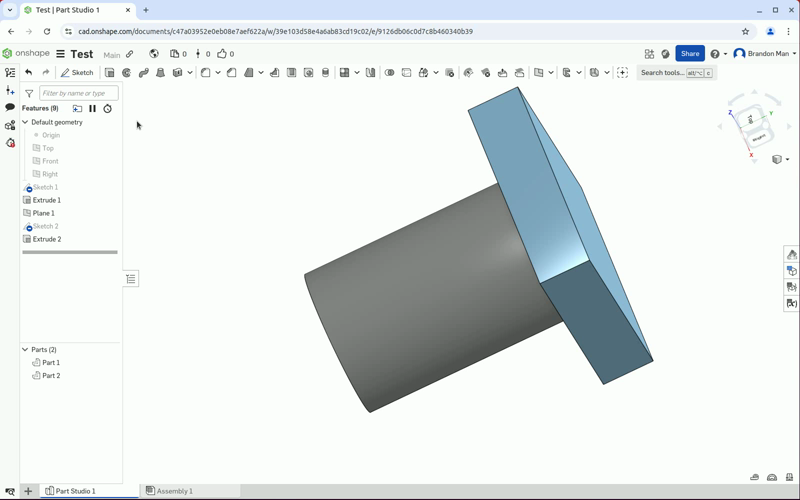
key(up, 2)
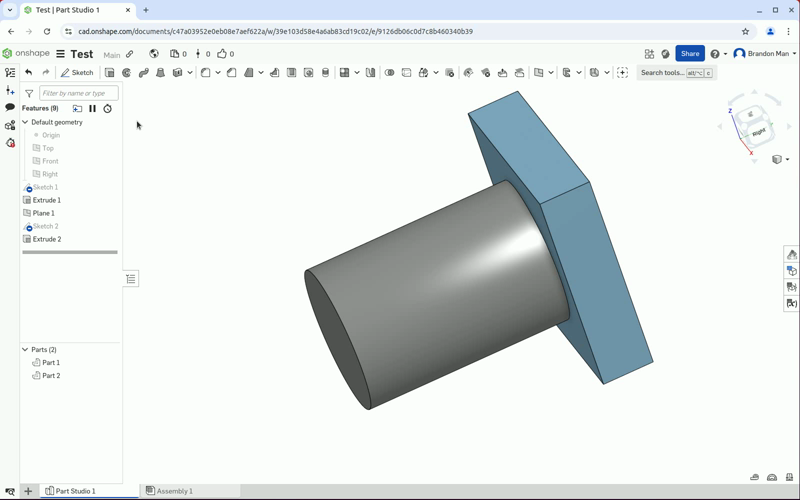
key(right, 2)
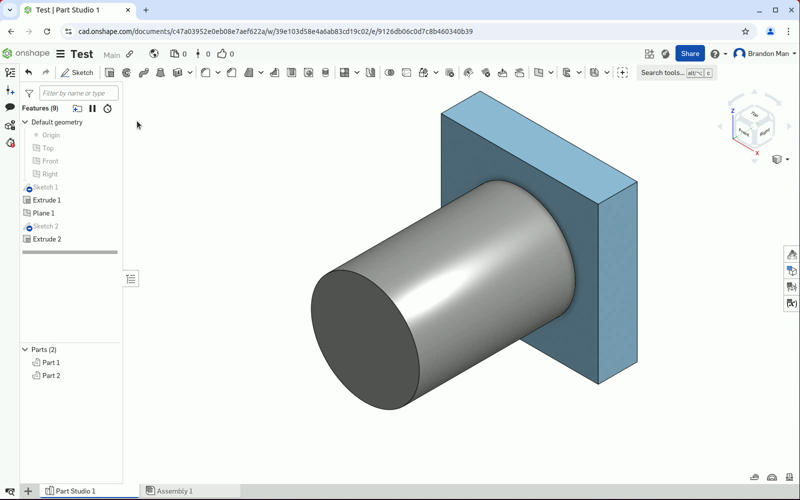
mouse_move(73, 189)
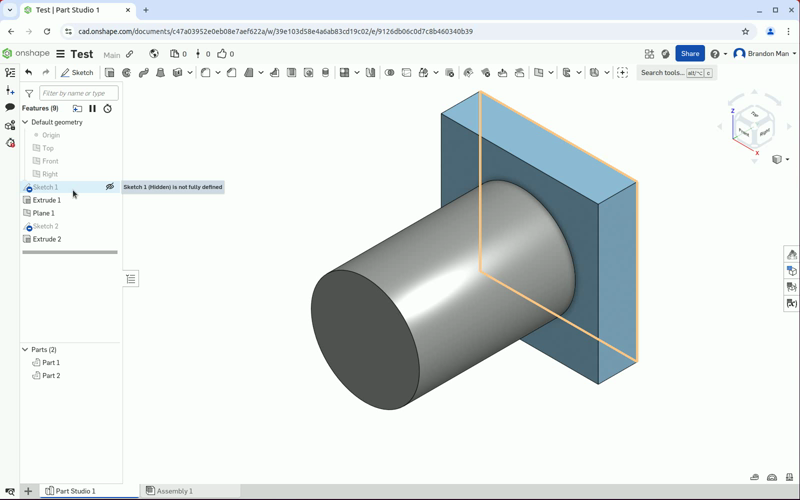
click(73, 189)